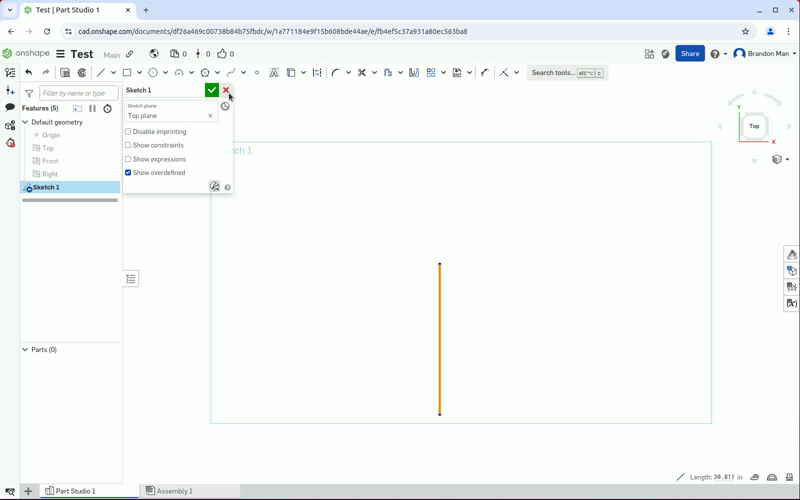
key(shift+h)
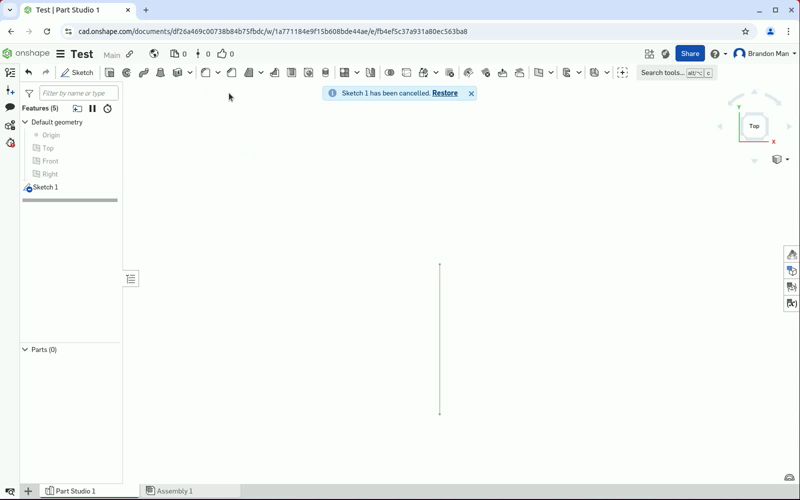
key(shift+s)
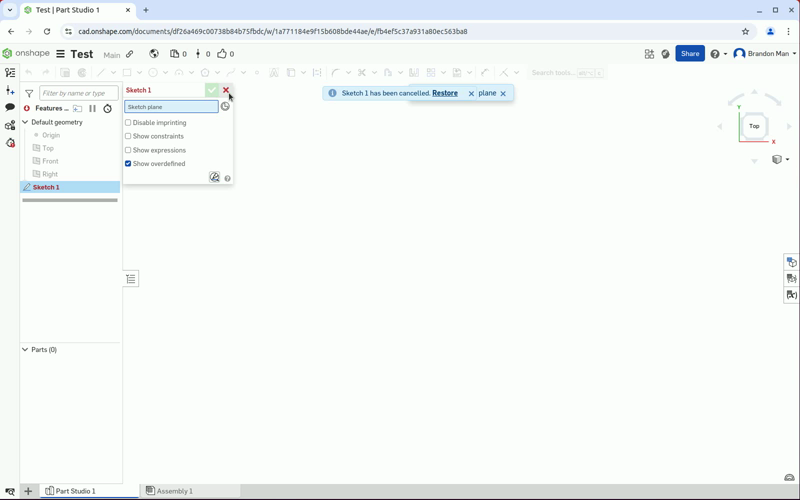
mouse_move(73, 150)
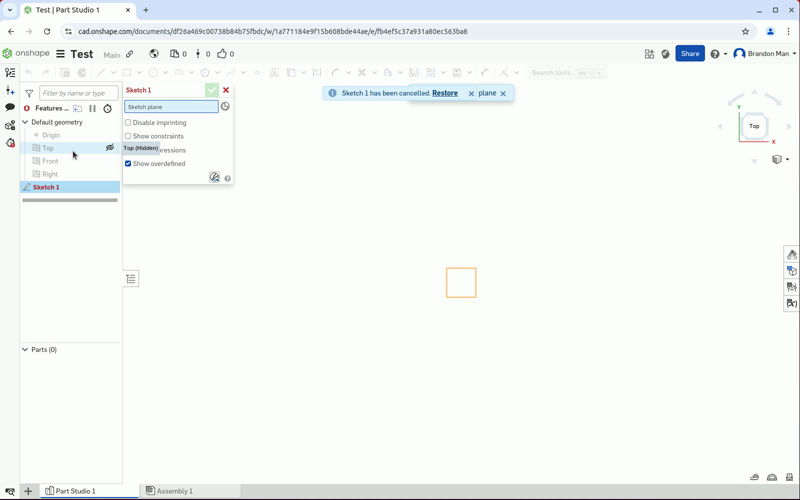
click(73, 150)
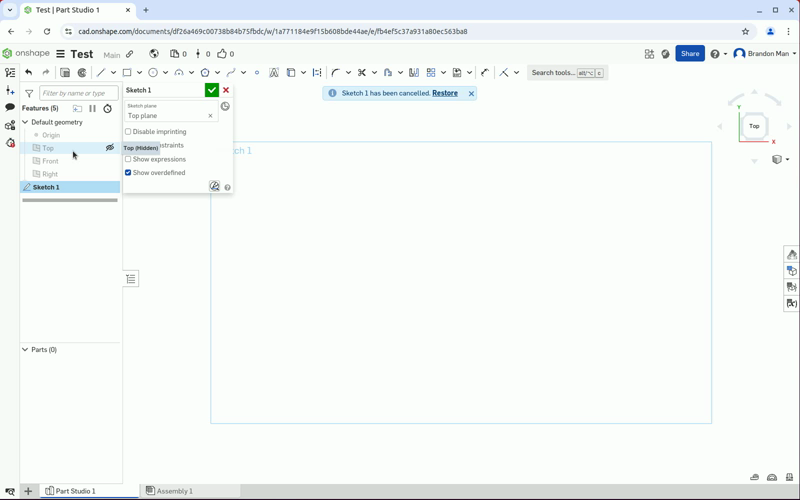
mouse_move(73, 352)
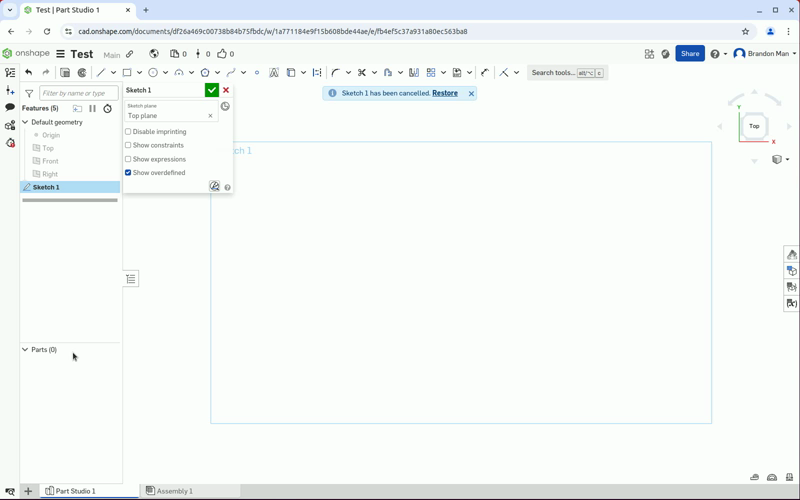
key(y)
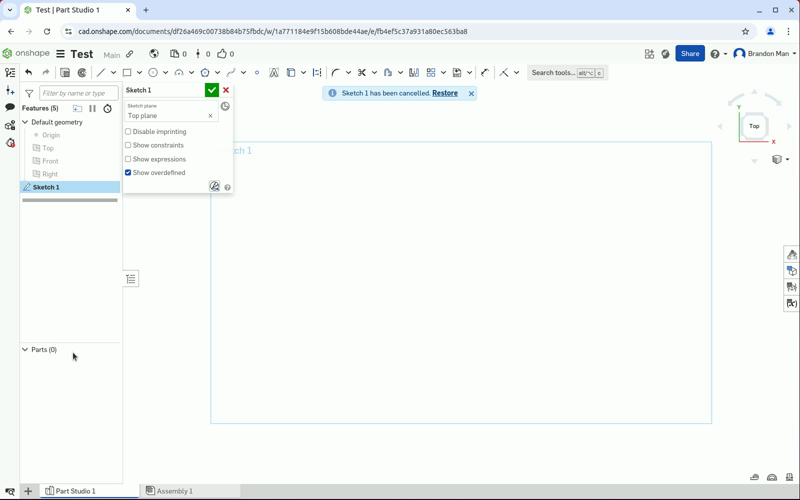
key(l)
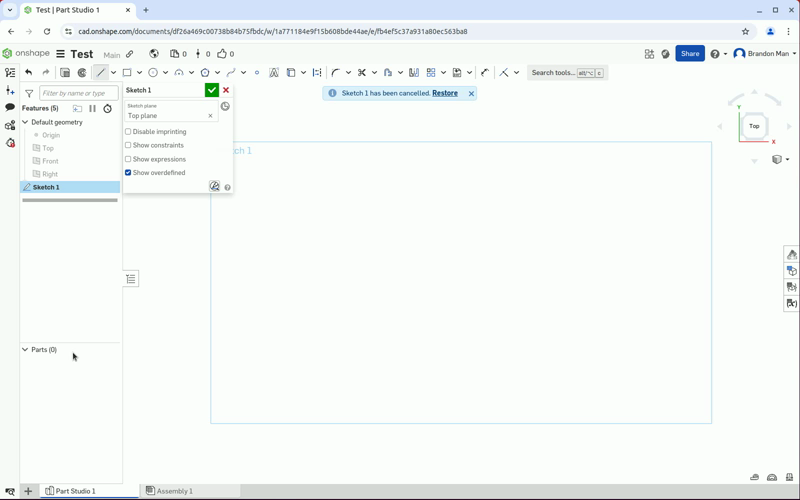
key_down(shift)
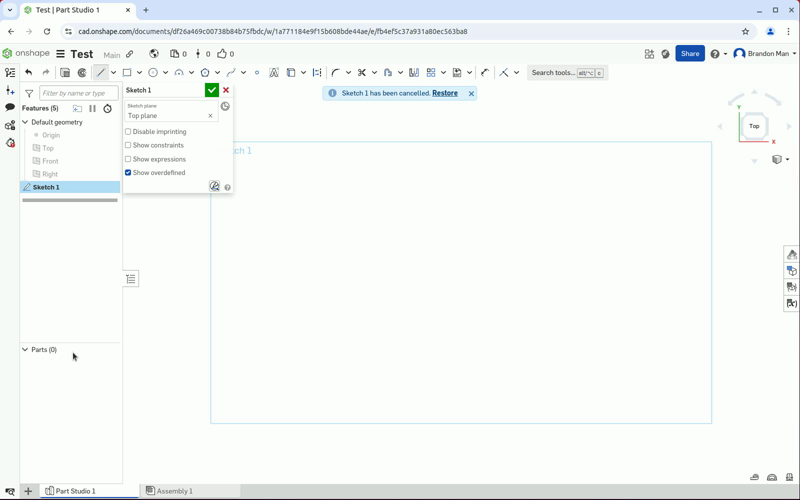
mouse_move(411, 329)
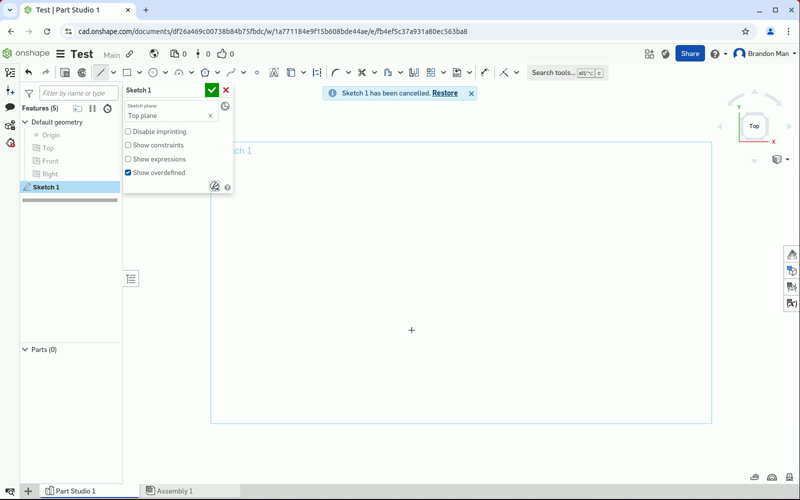
click(411, 329)
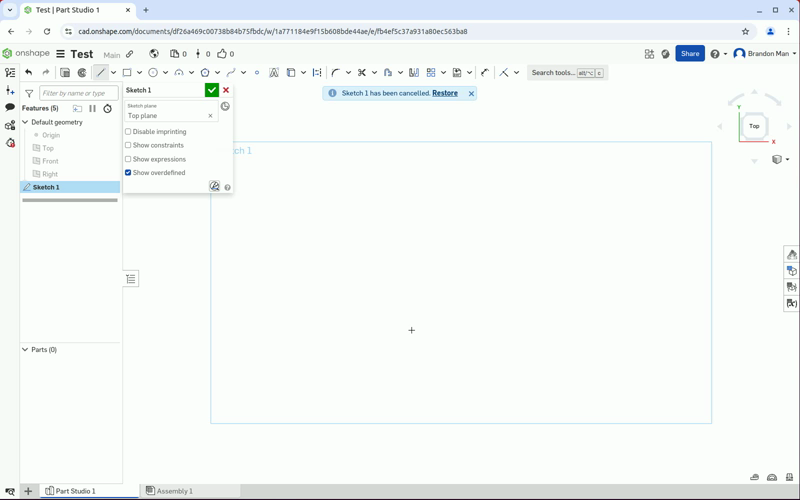
key_up(shift)
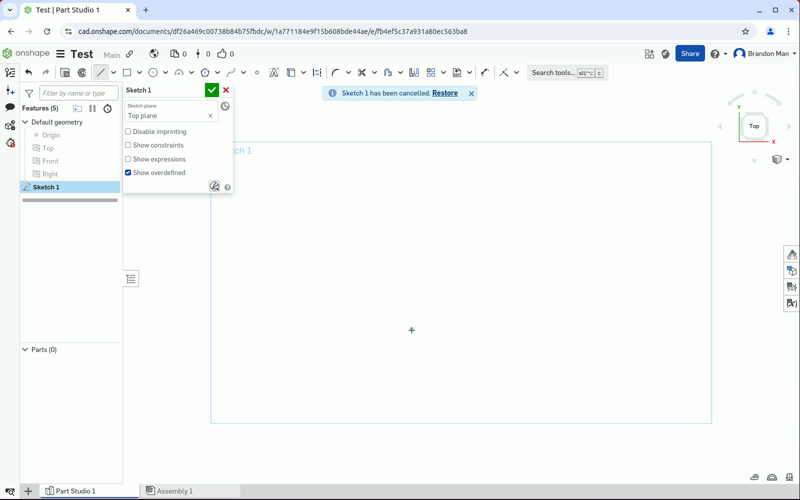
key_down(shift)
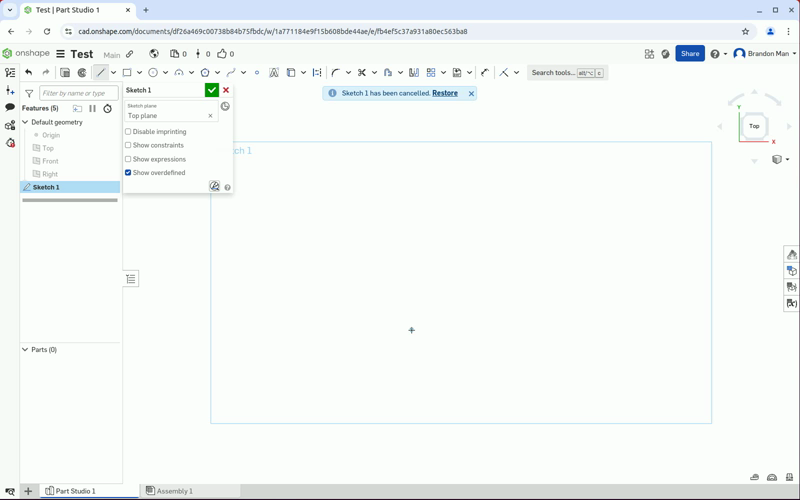
mouse_move(510, 329)
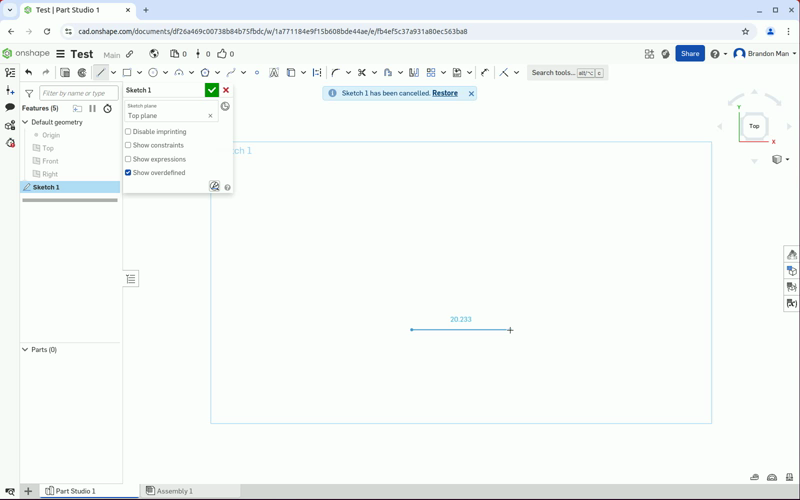
click(510, 329)
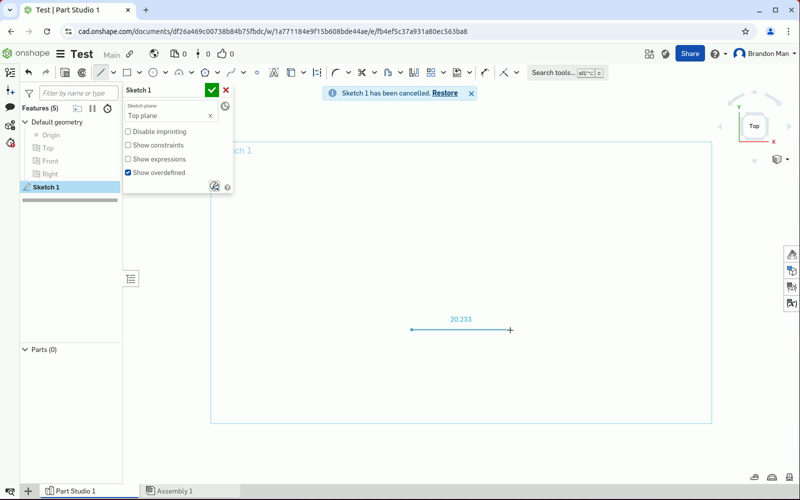
key_up(shift)
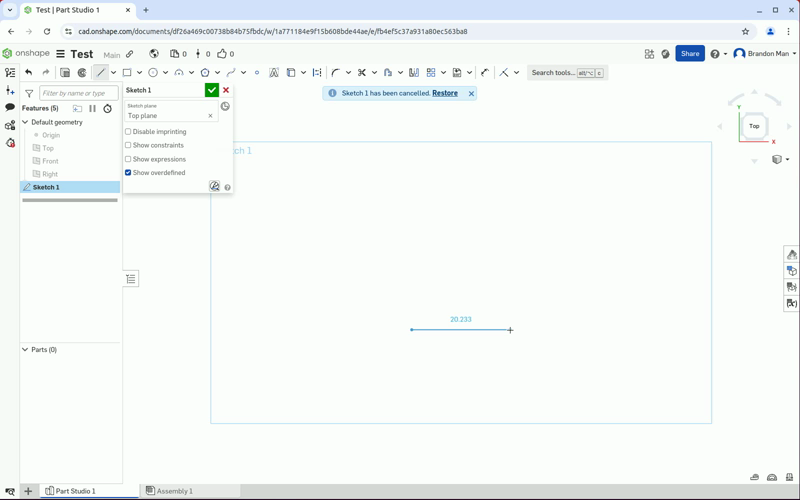
key_down(shift)
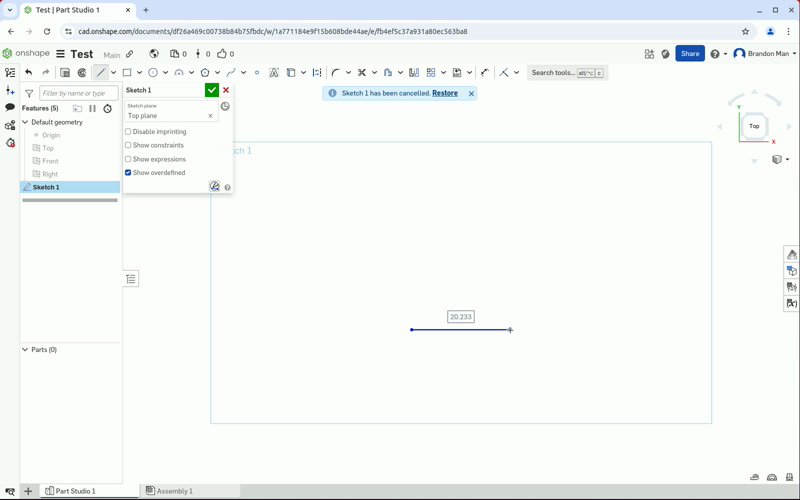
mouse_move(510, 236)
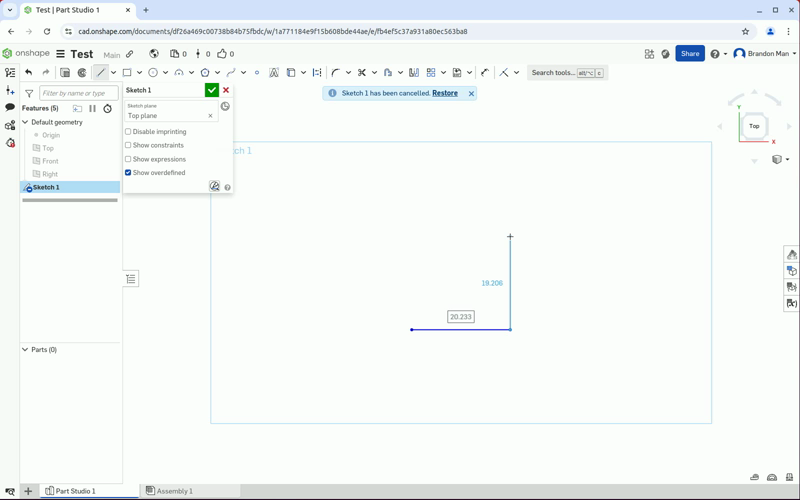
click(510, 236)
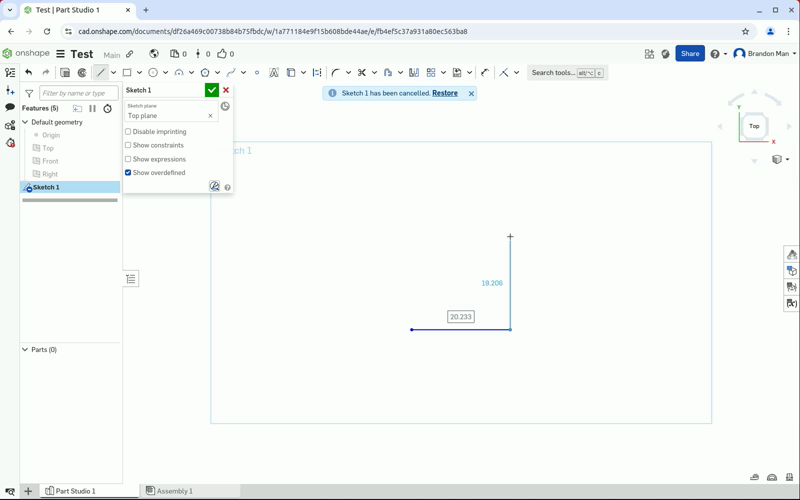
key_up(shift)
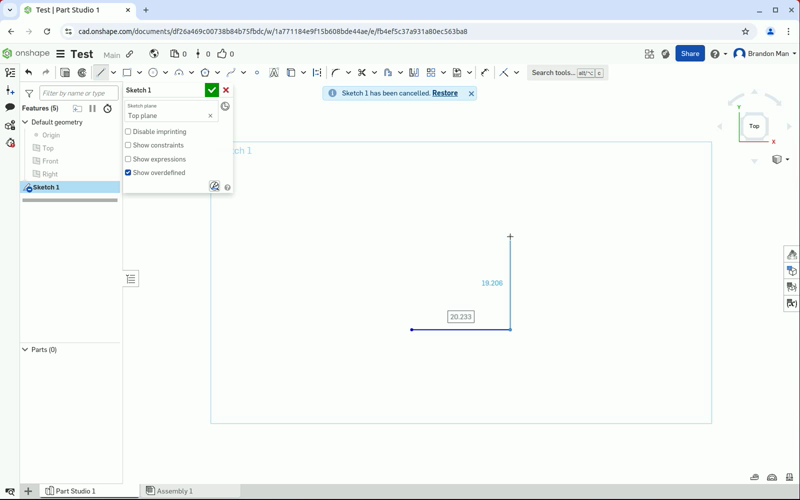
key_down(shift)
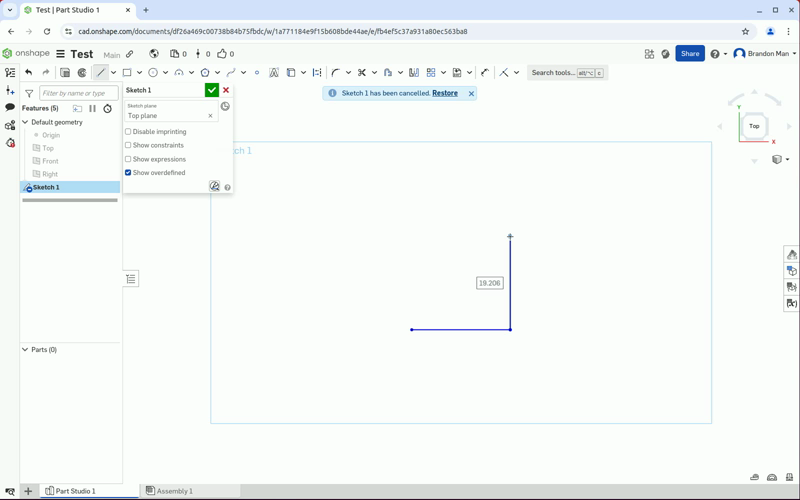
mouse_move(411, 236)
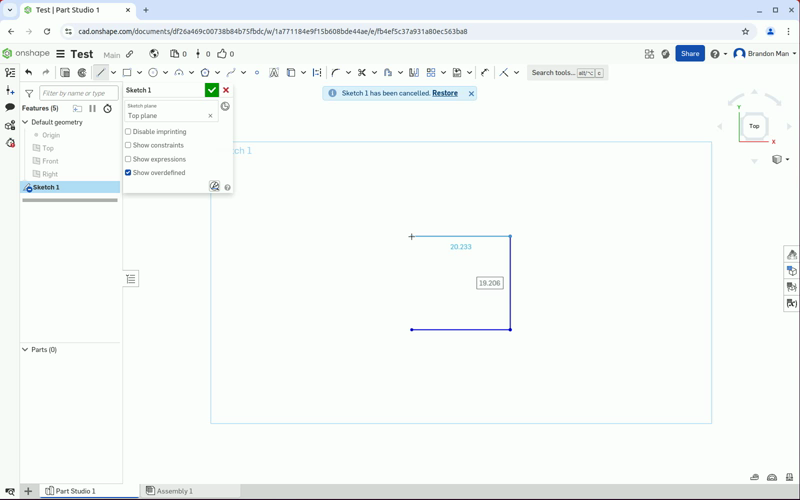
click(411, 236)
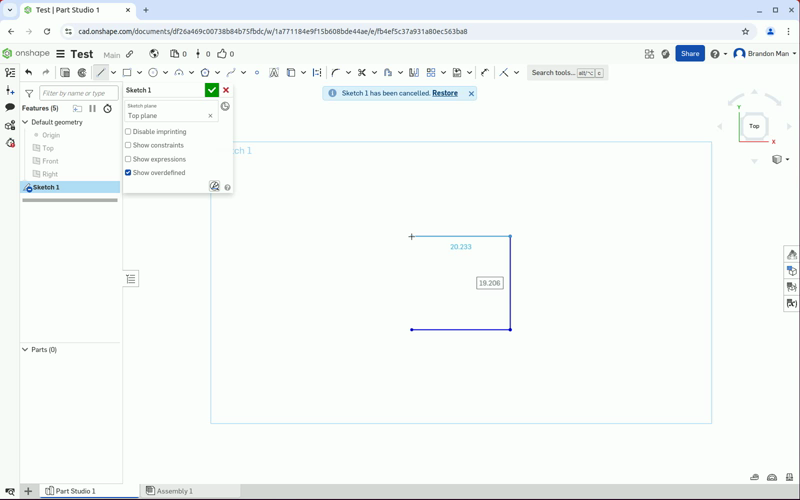
key_up(shift)
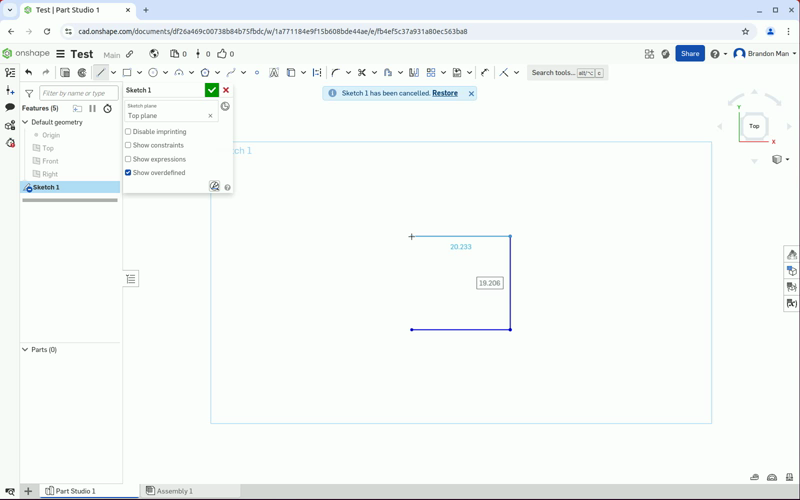
key_down(shift)
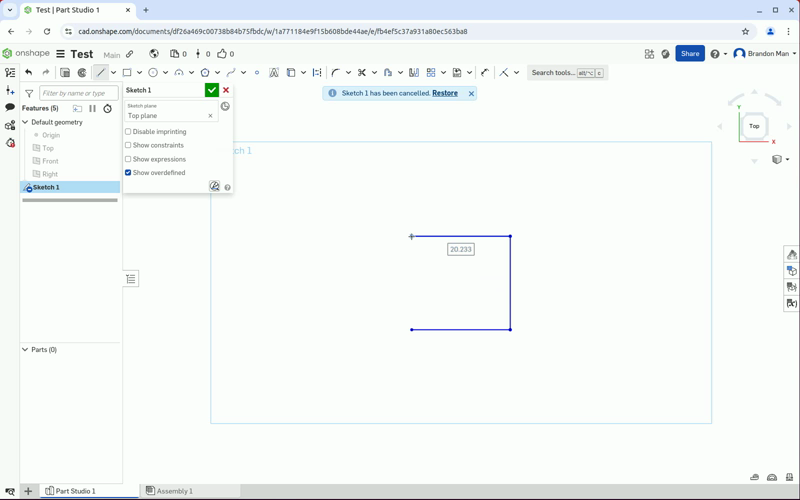
mouse_move(411, 329)
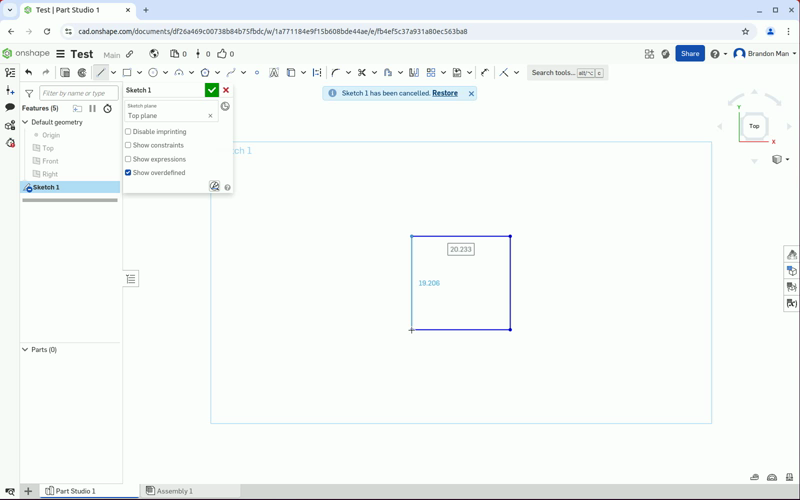
key_up(shift)
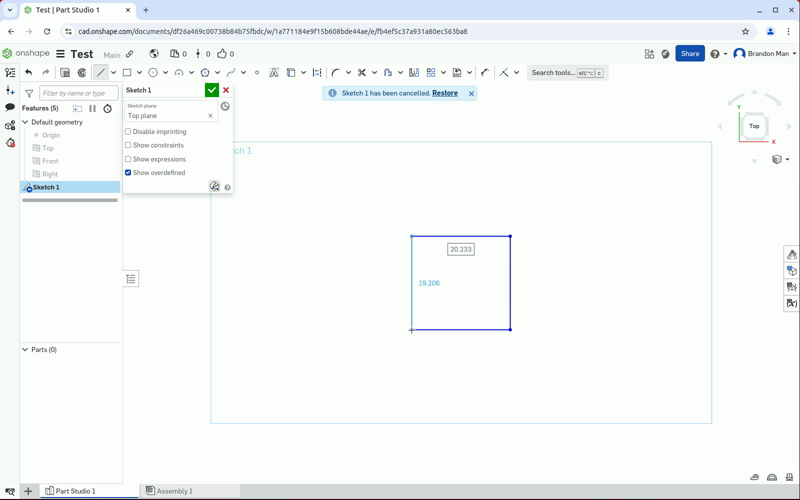
click(411, 329)
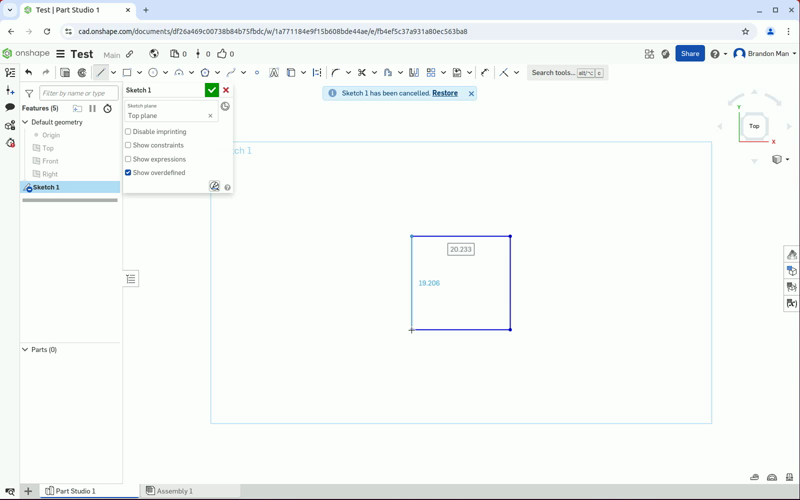
key(esc)
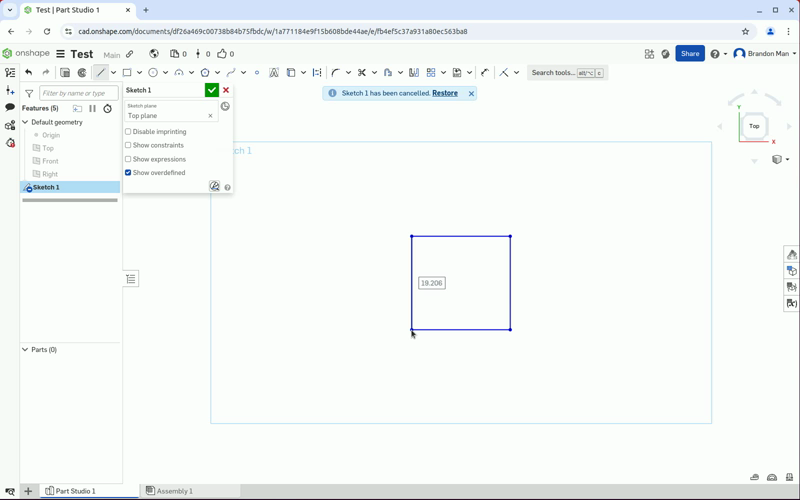
mouse_move(448, 247)
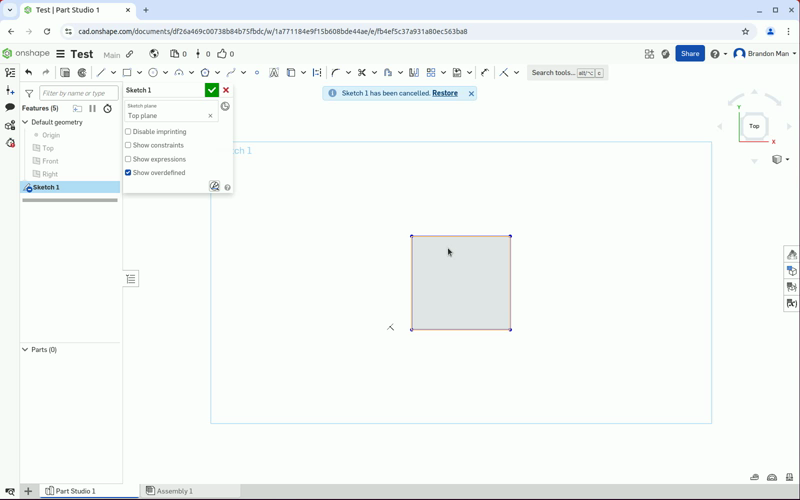
click(448, 247)
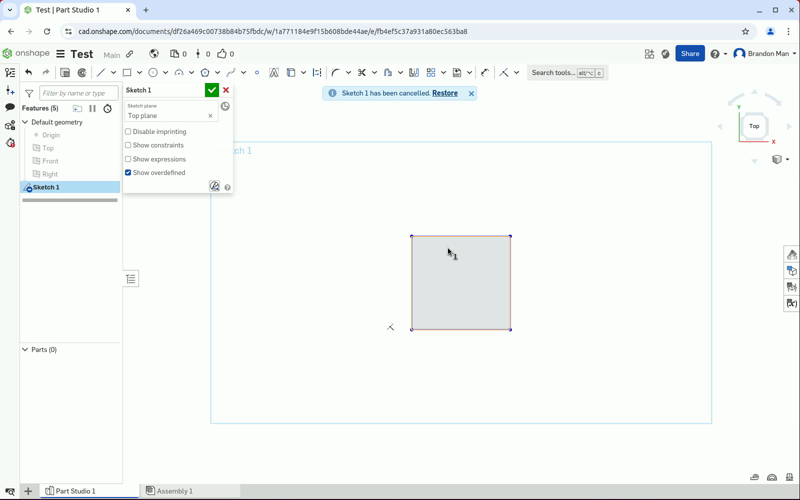
mouse_move(73, 352)
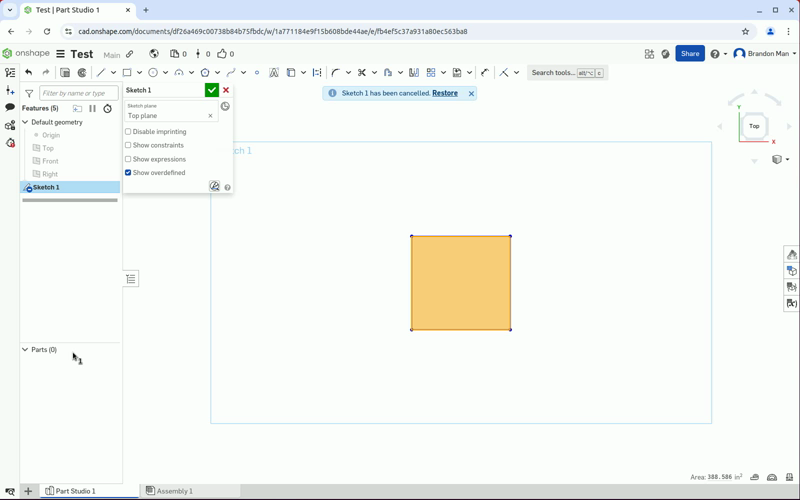
key(shift+y)
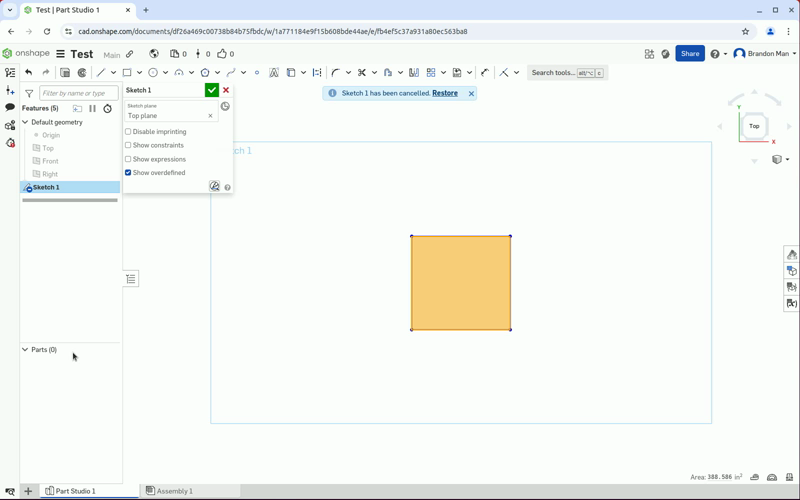
key(shift+e)
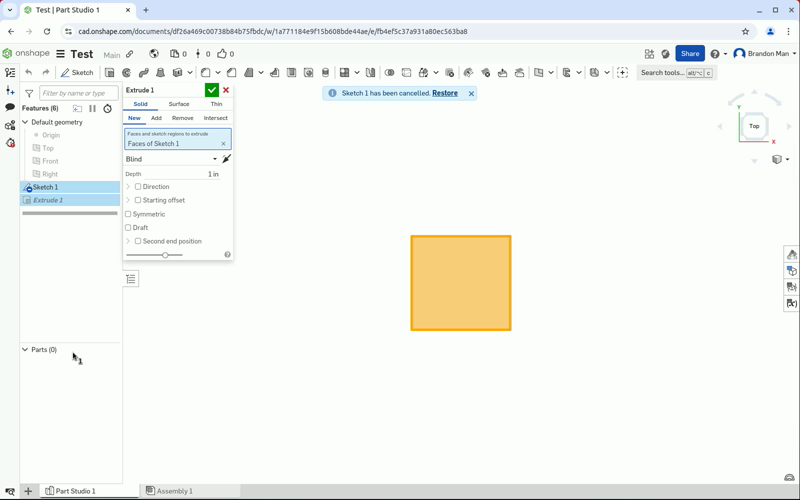
mouse_move(143, 106)
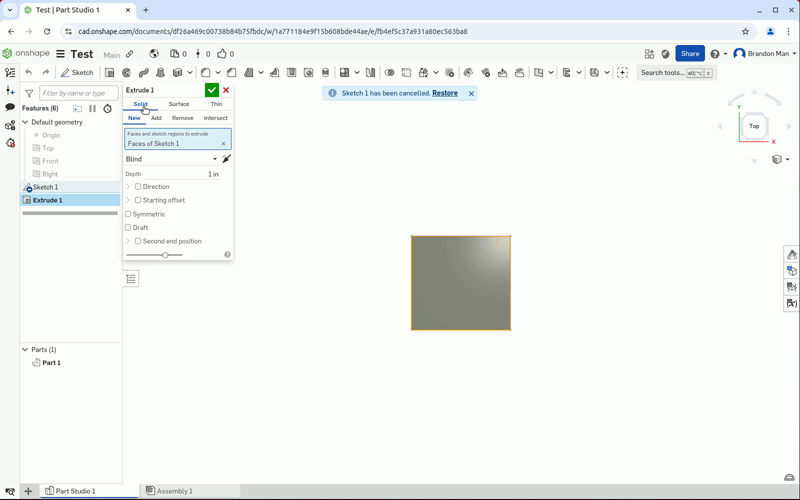
click(143, 106)
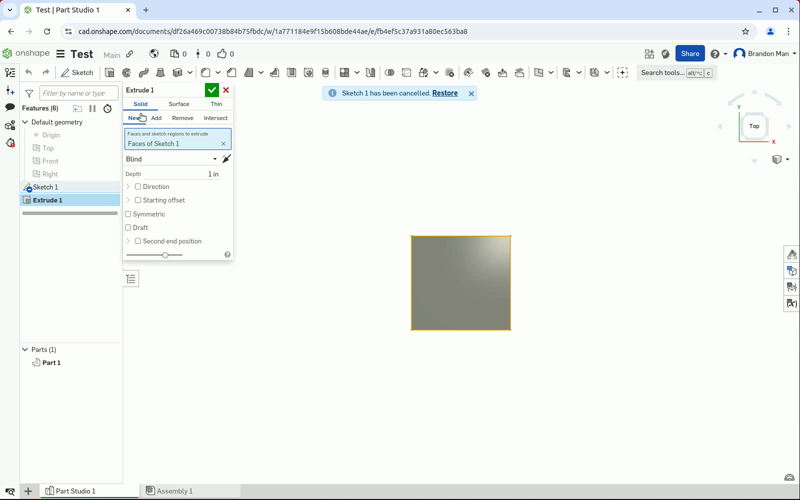
mouse_move(137, 120)
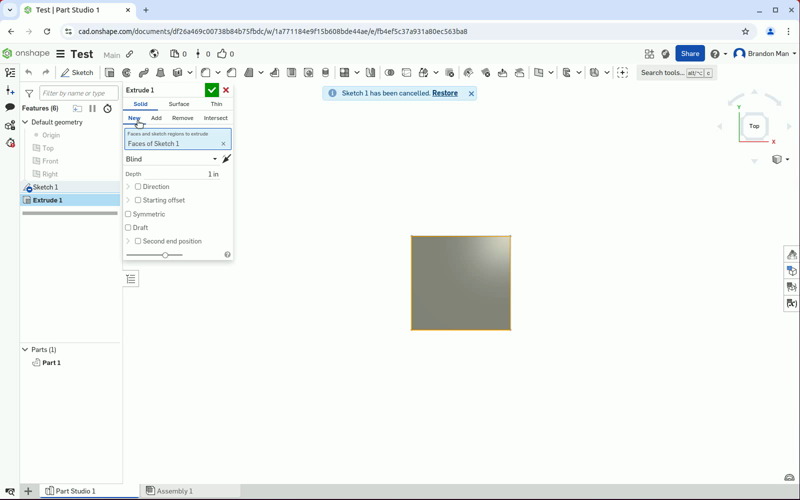
click(137, 120)
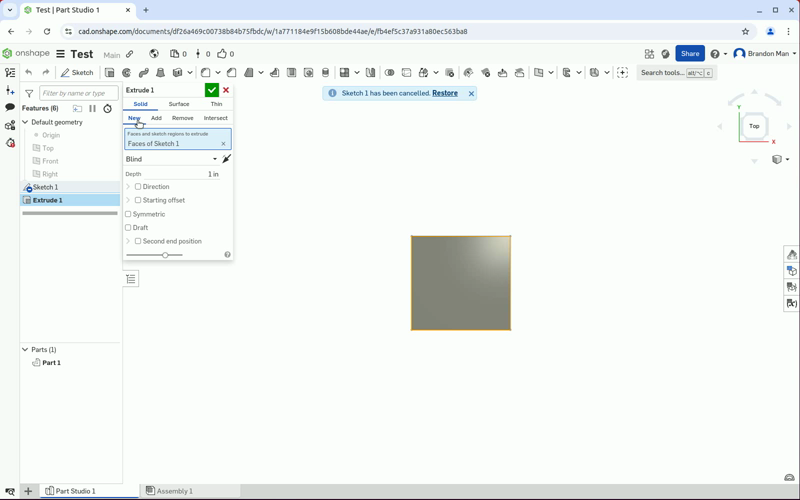
key(tab, 4)
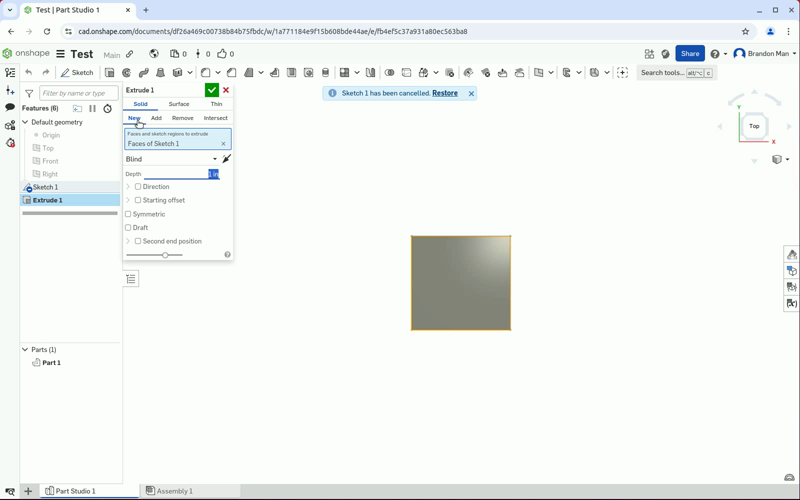
text(4.333)
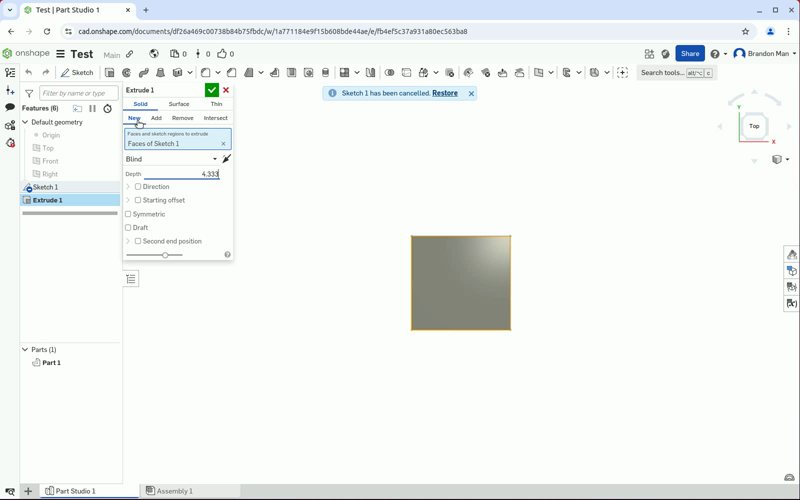
key(enter)
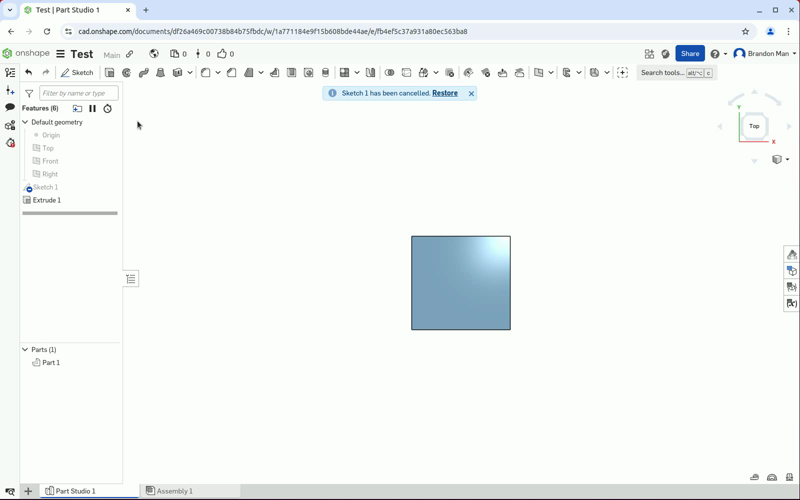
key(shift+h)
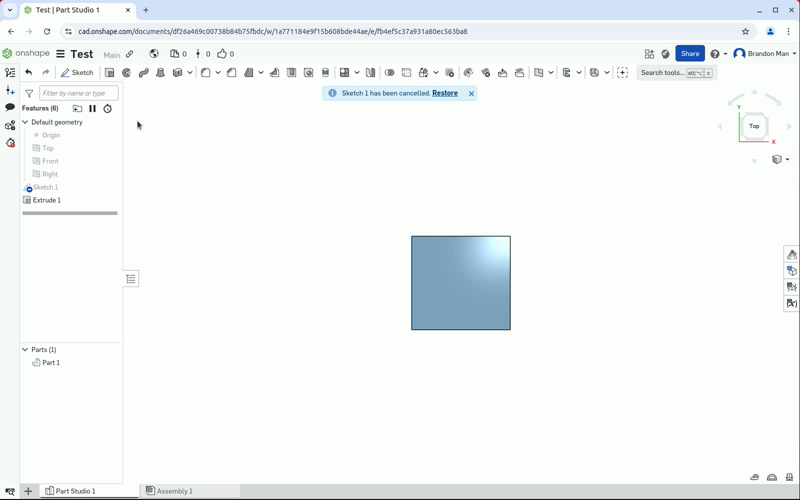
key(shift+h)
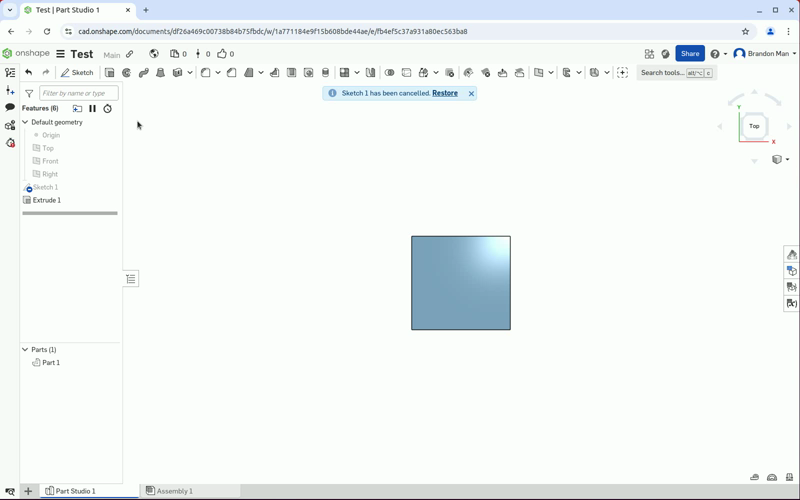
mouse_move(73, 189)
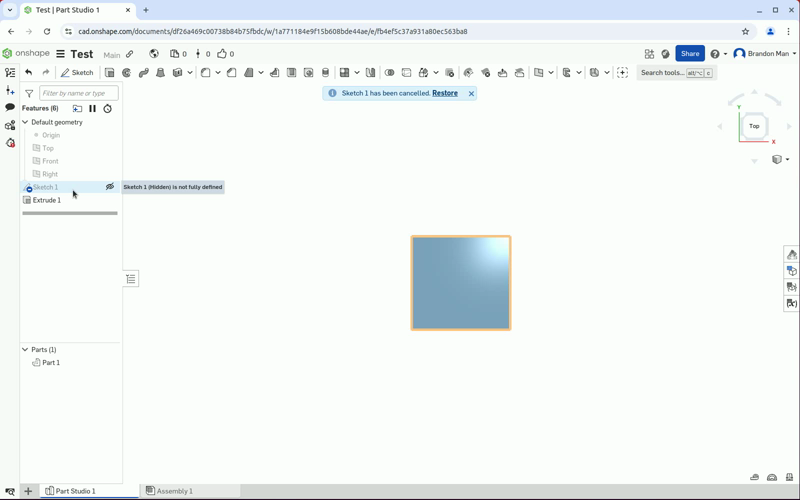
click(73, 189)
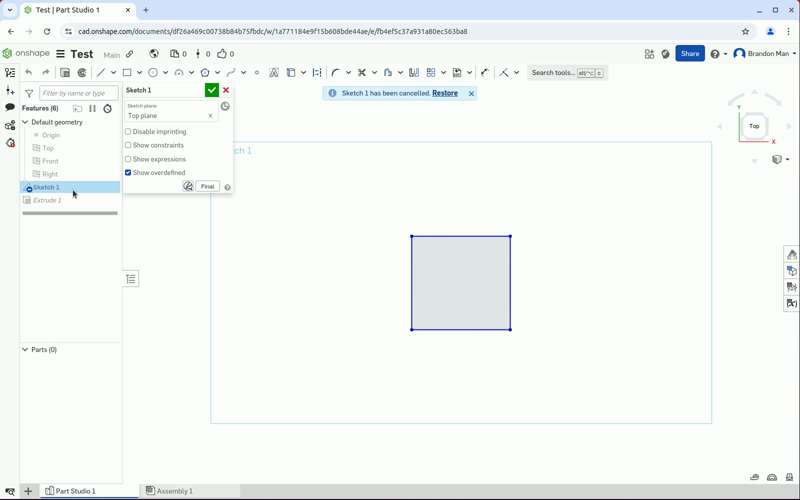
mouse_move(229, 92)
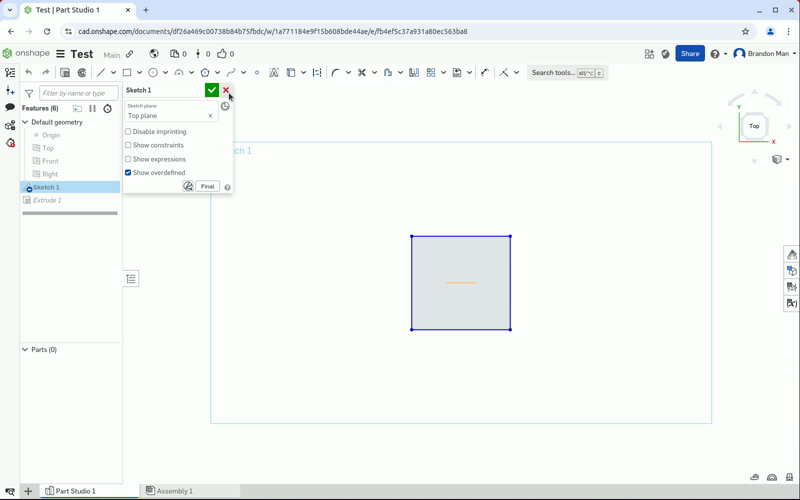
click(229, 92)
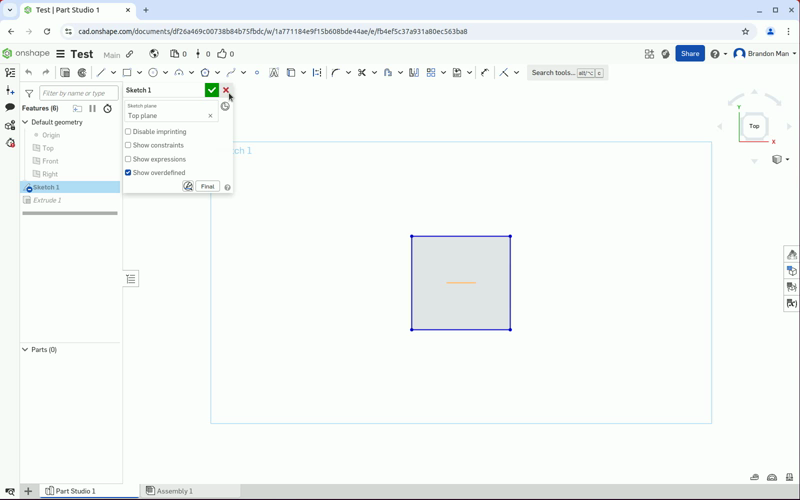
key(shift+s)
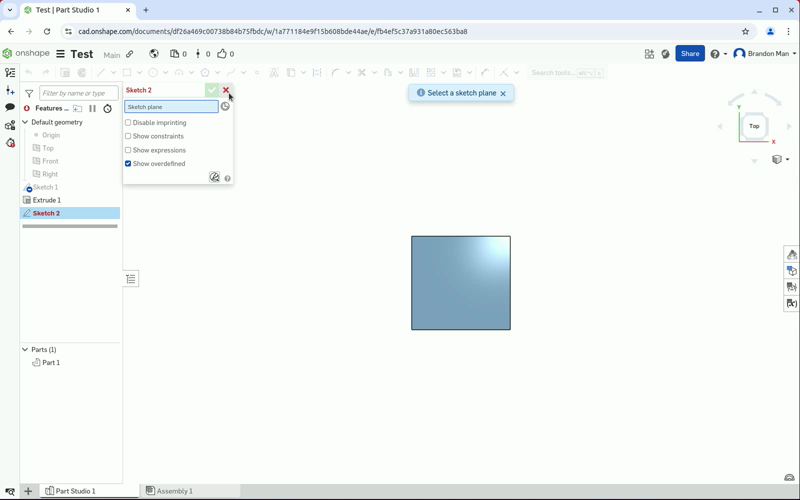
mouse_move(73, 150)
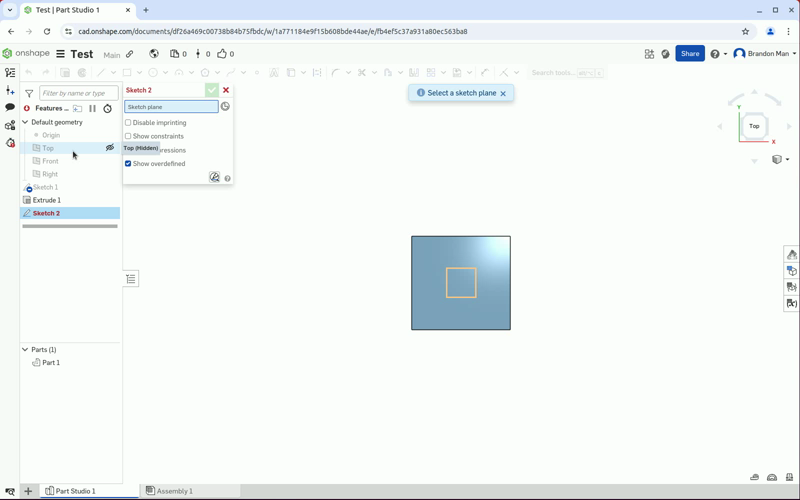
click(73, 150)
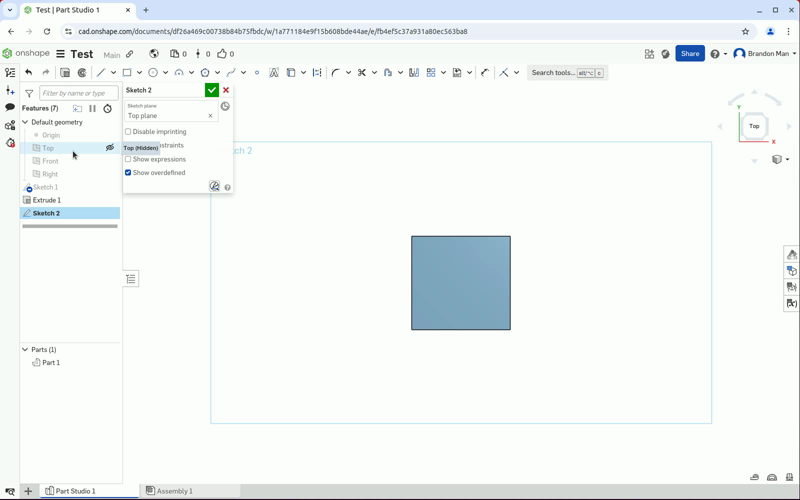
mouse_move(73, 352)
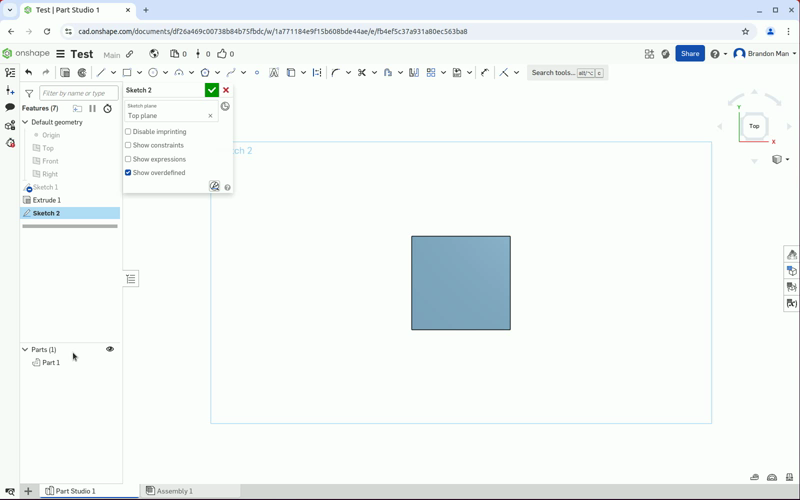
key(y)
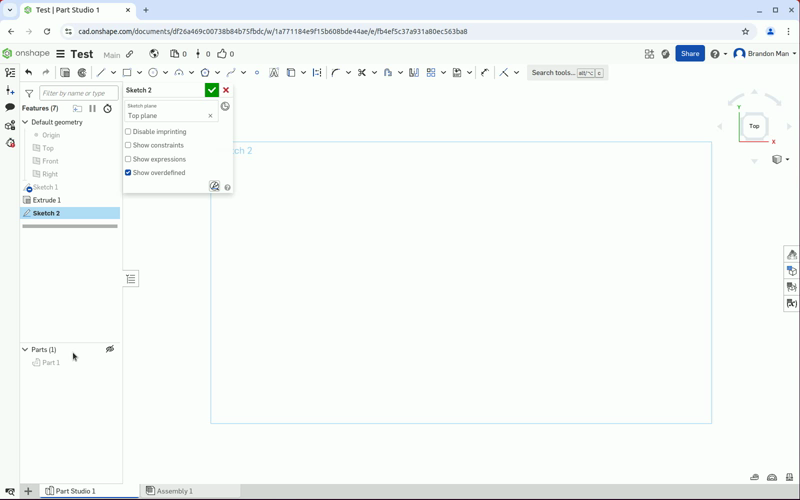
key(l)
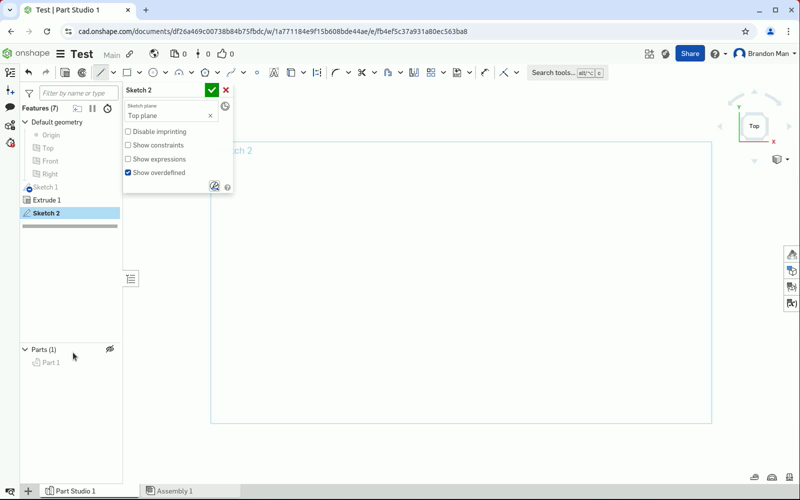
key_down(shift)
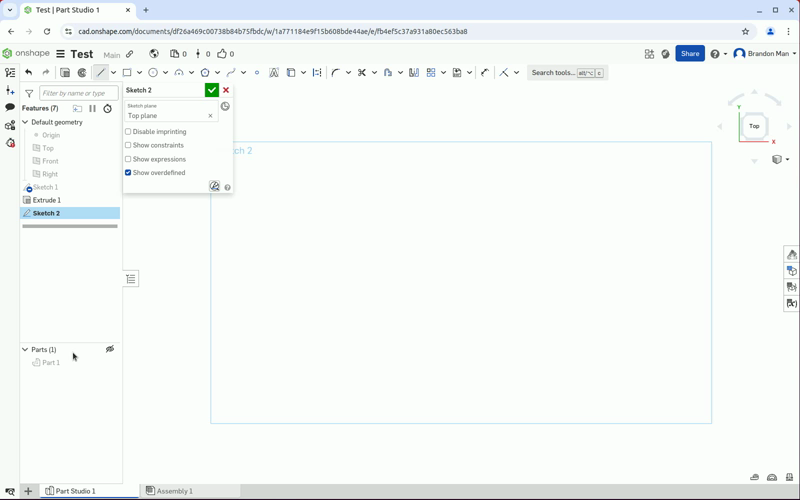
mouse_move(460, 294)
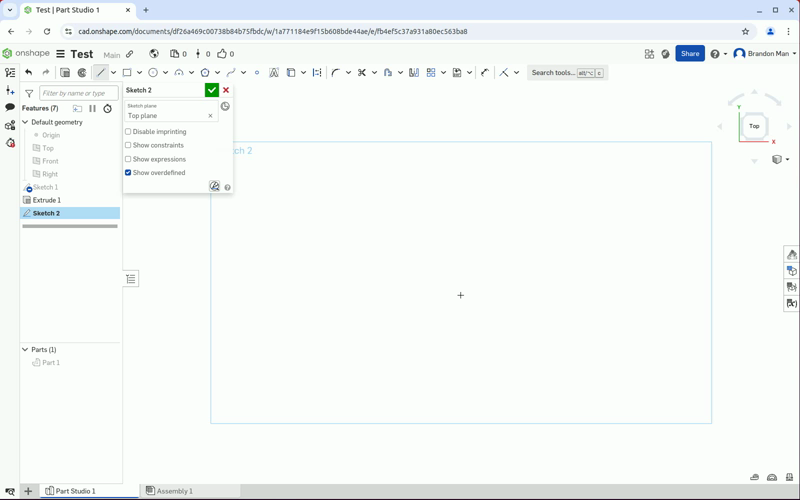
click(460, 294)
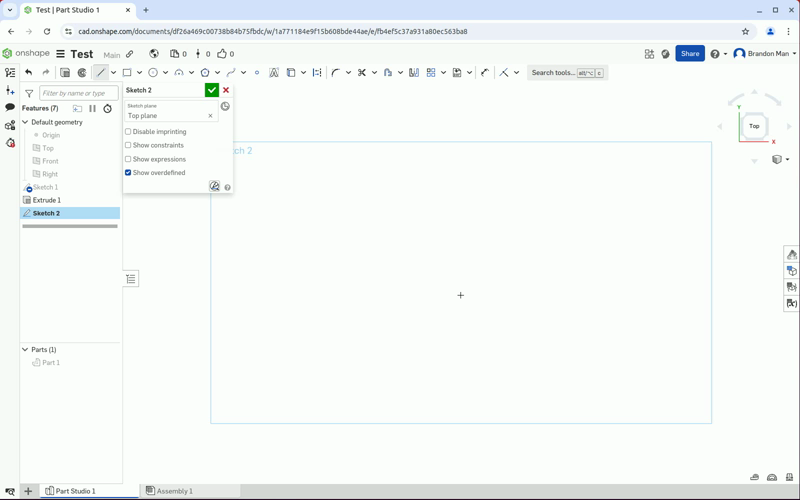
key_up(shift)
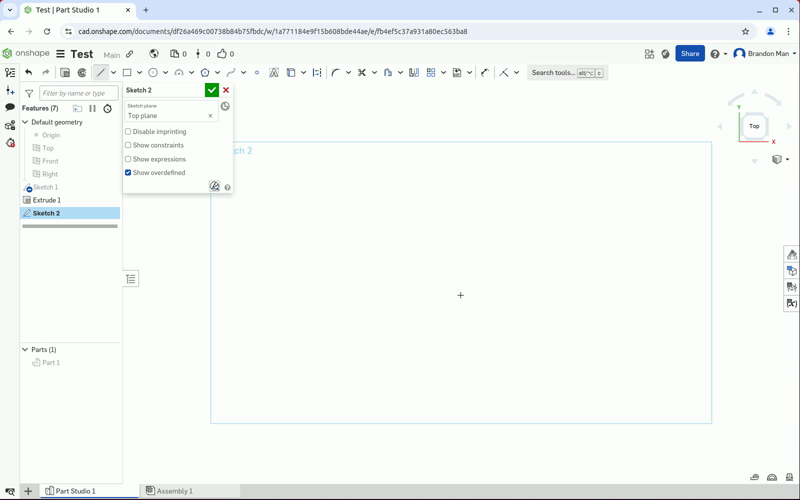
key_down(shift)
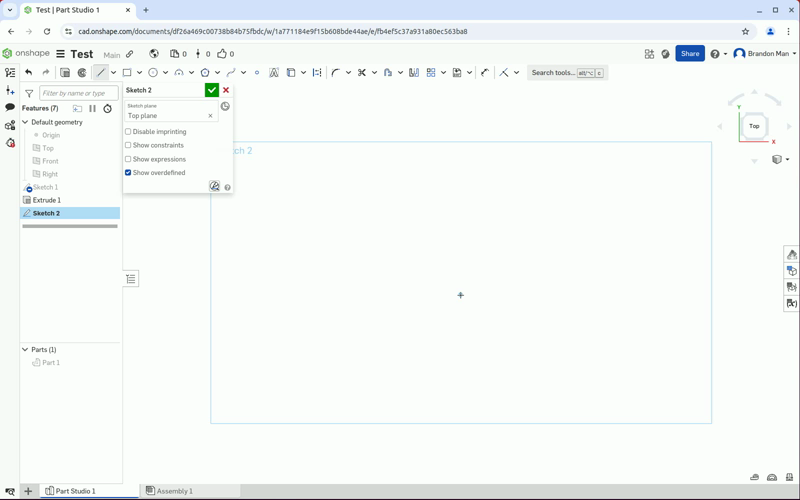
mouse_move(559, 294)
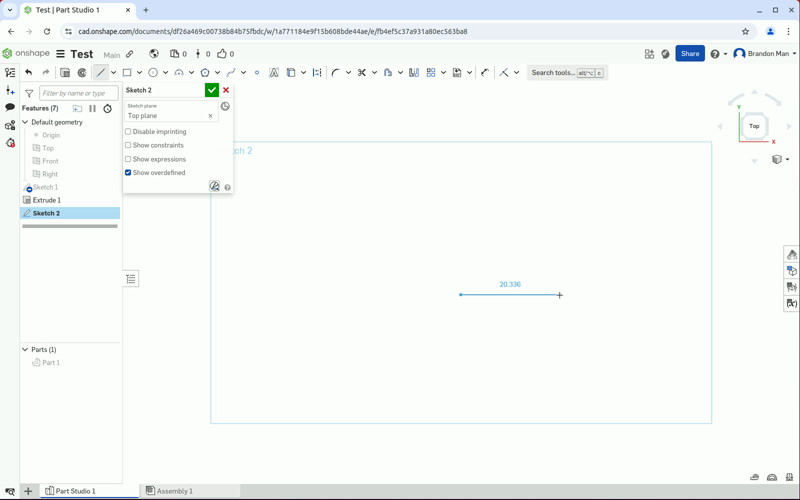
click(559, 294)
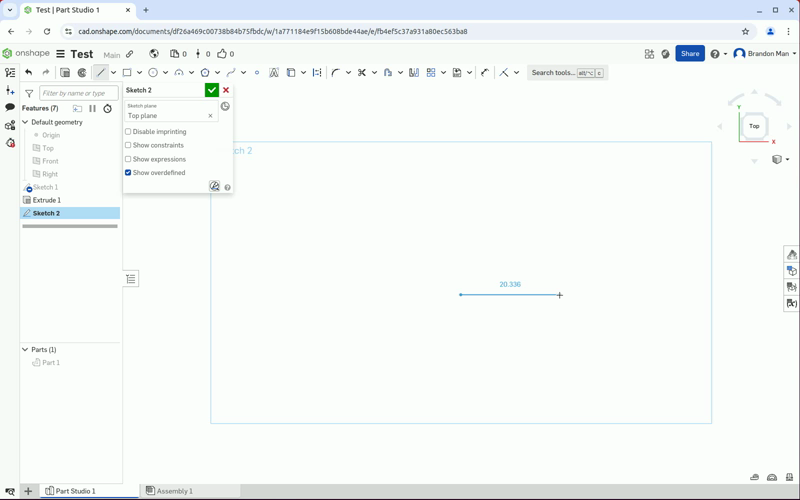
key_up(shift)
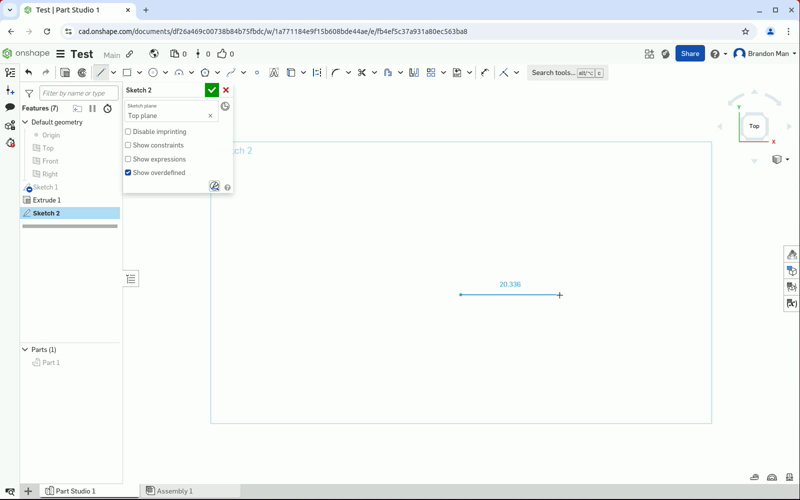
key_down(shift)
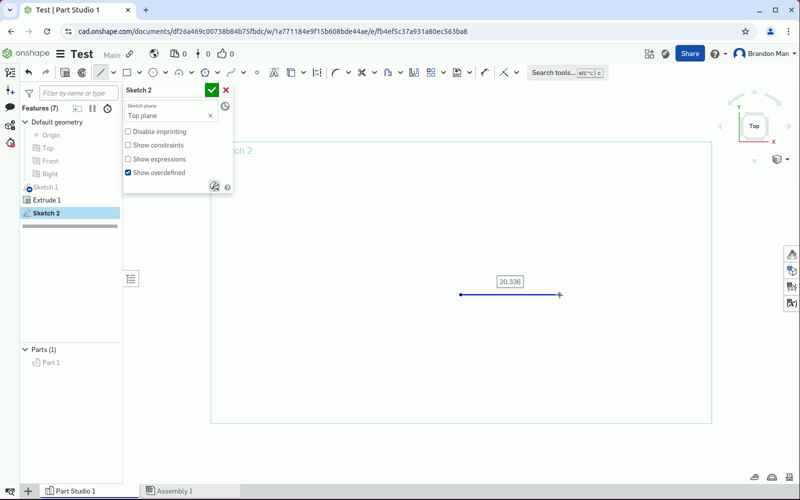
mouse_move(589, 294)
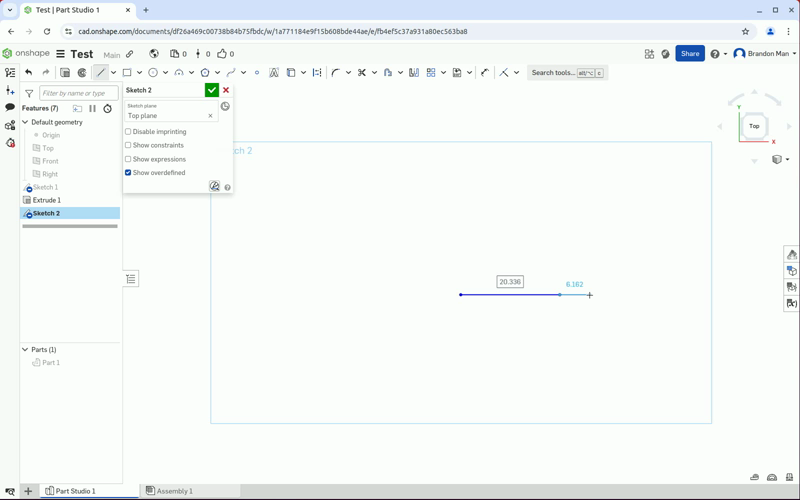
mouse_move(559, 270)
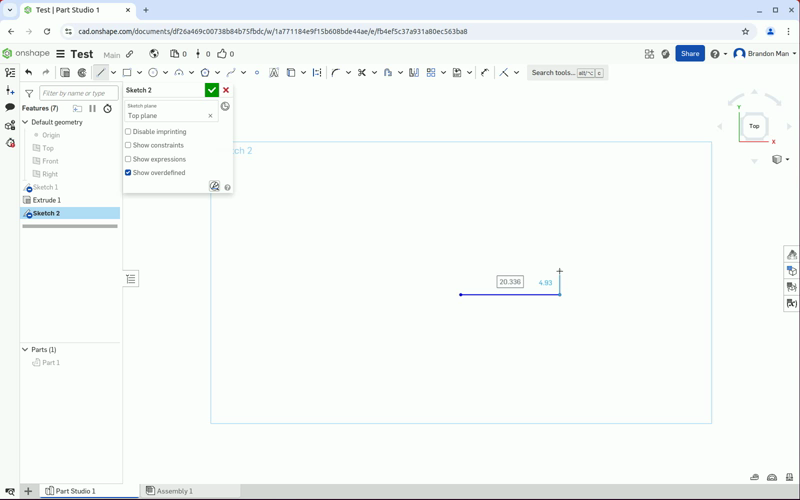
click(559, 270)
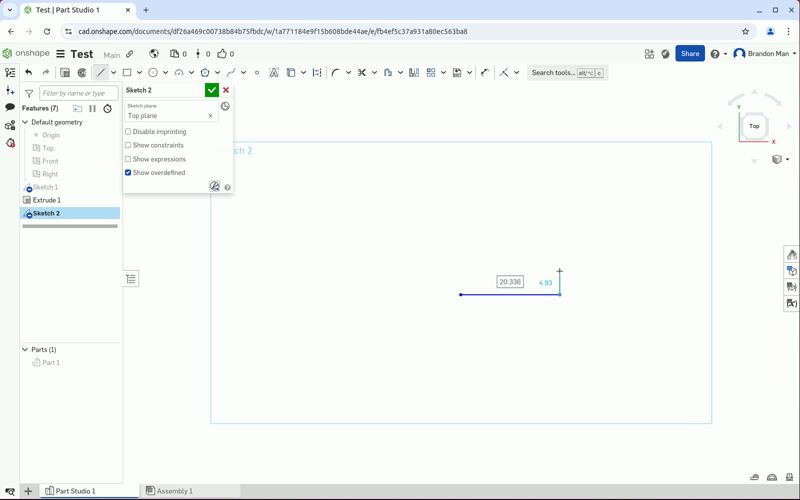
key_up(shift)
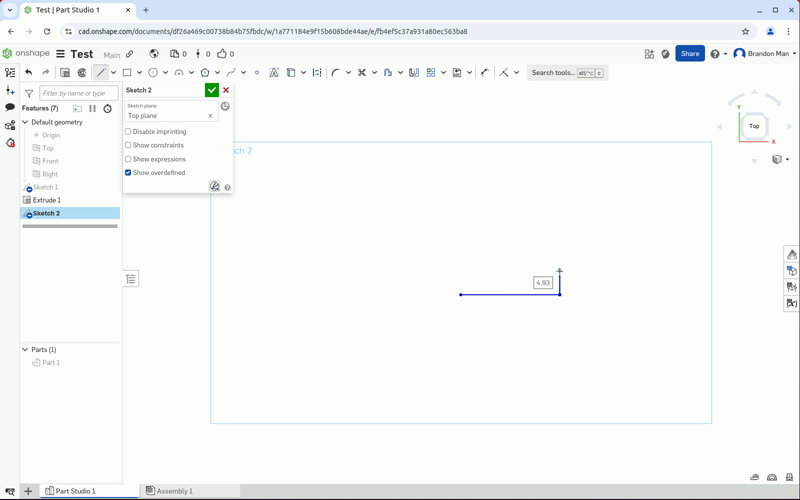
key_down(shift)
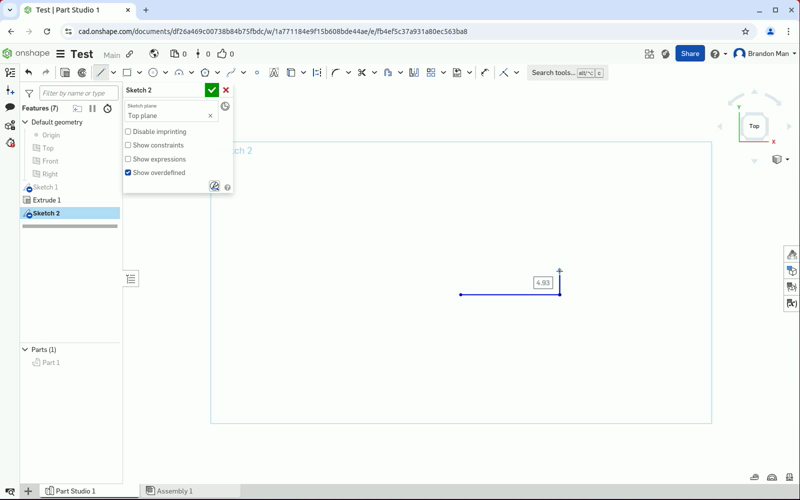
mouse_move(460, 270)
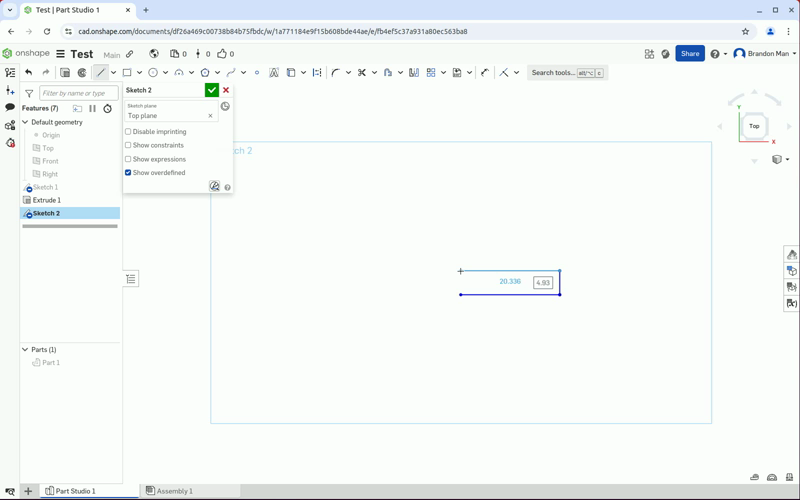
click(460, 270)
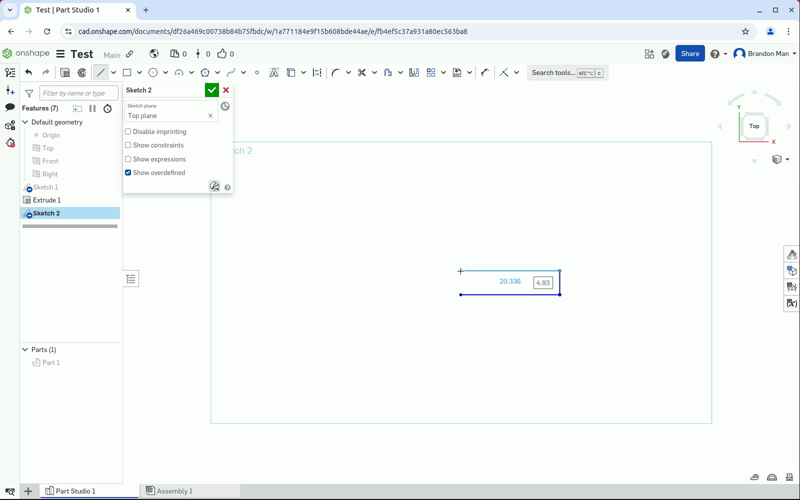
key_up(shift)
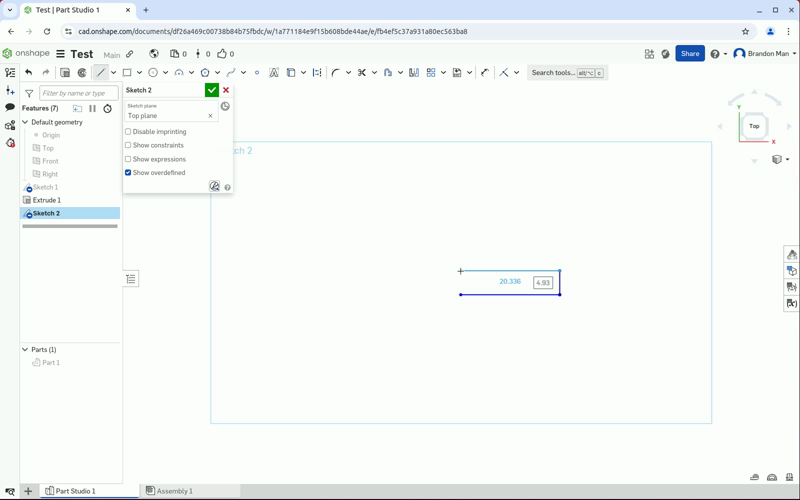
mouse_move(490, 270)
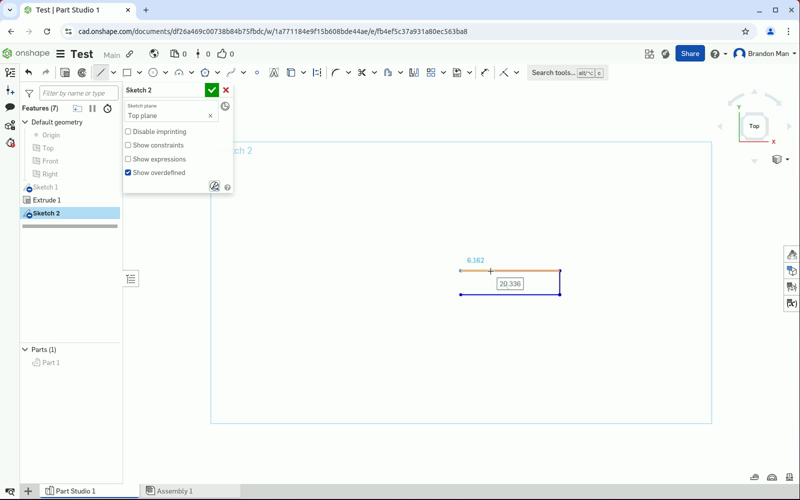
key_down(shift)
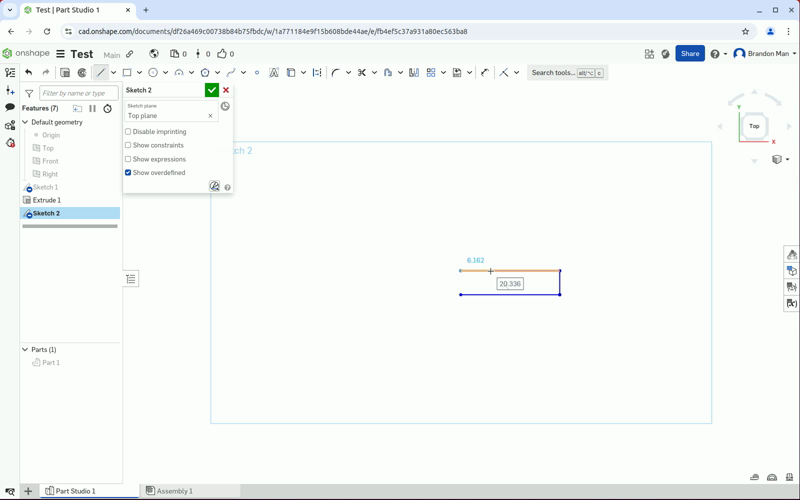
mouse_move(460, 294)
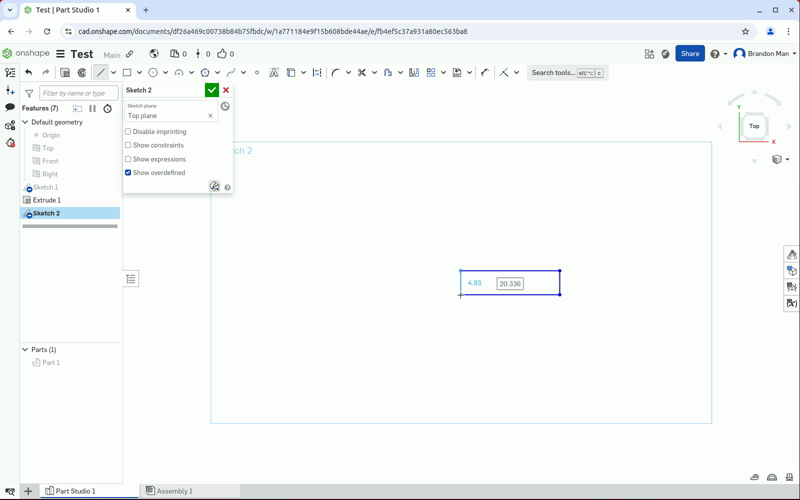
key_up(shift)
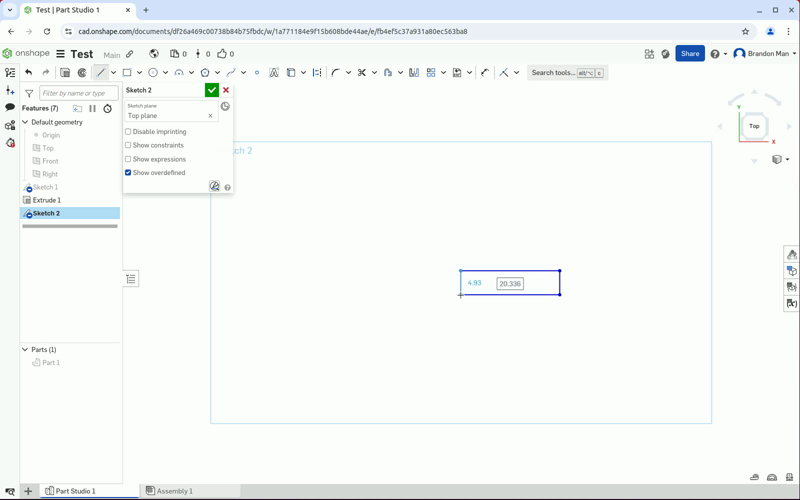
click(460, 294)
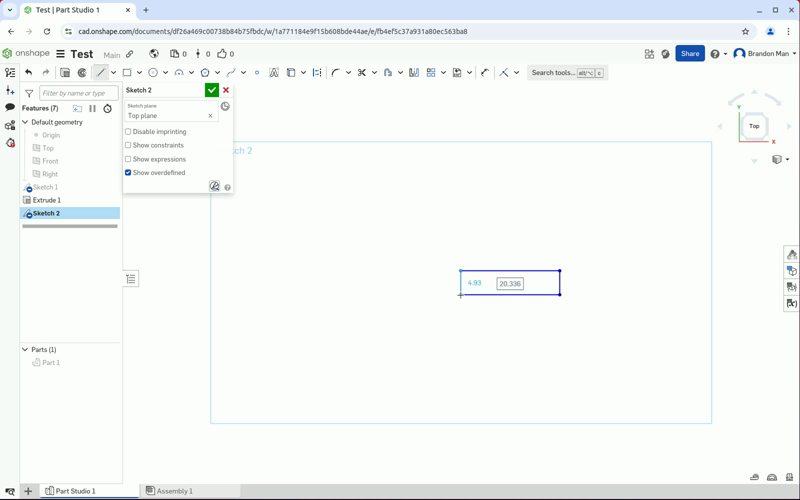
key(esc)
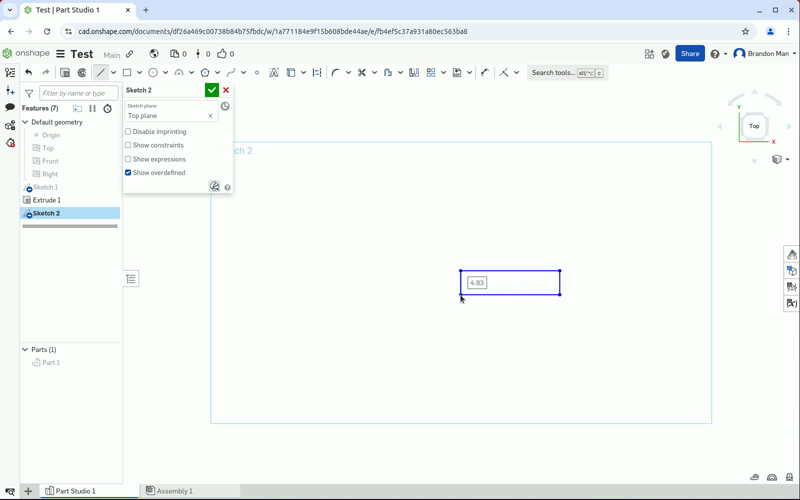
mouse_move(526, 290)
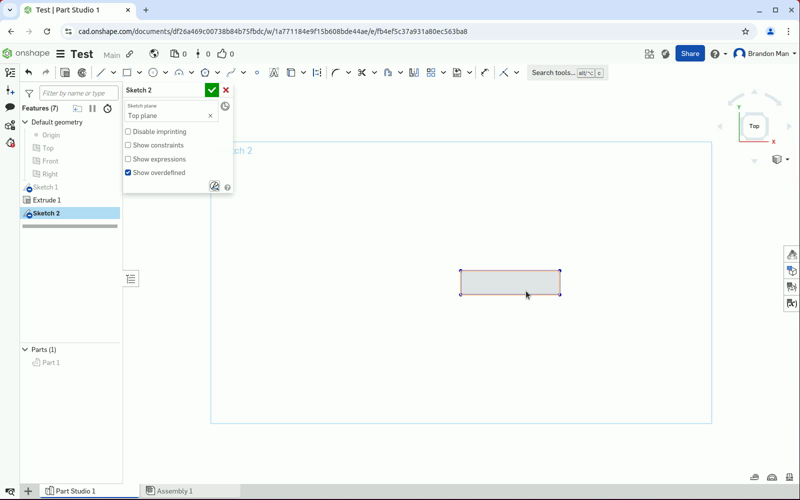
click(526, 290)
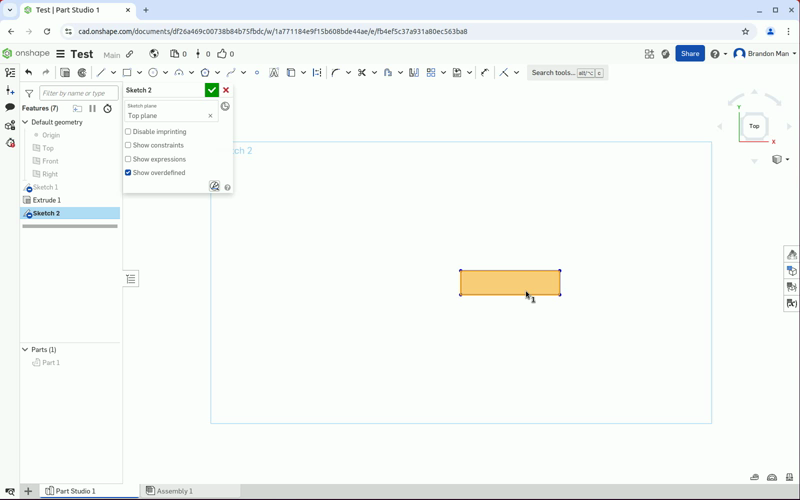
mouse_move(73, 352)
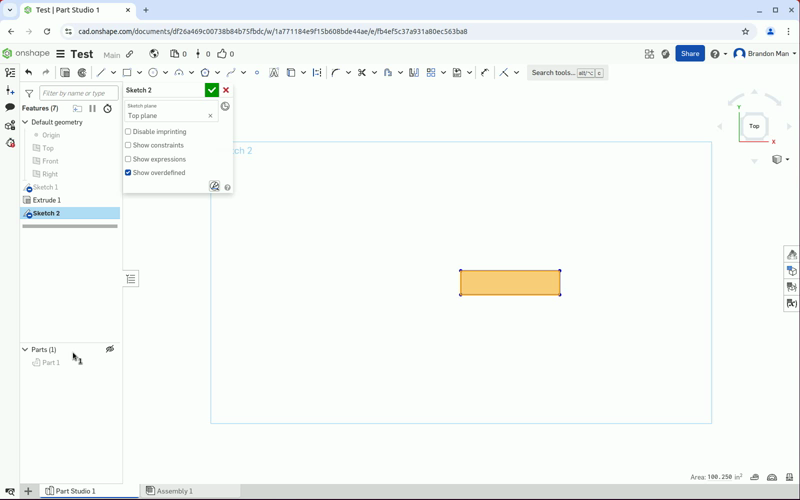
key(shift+y)
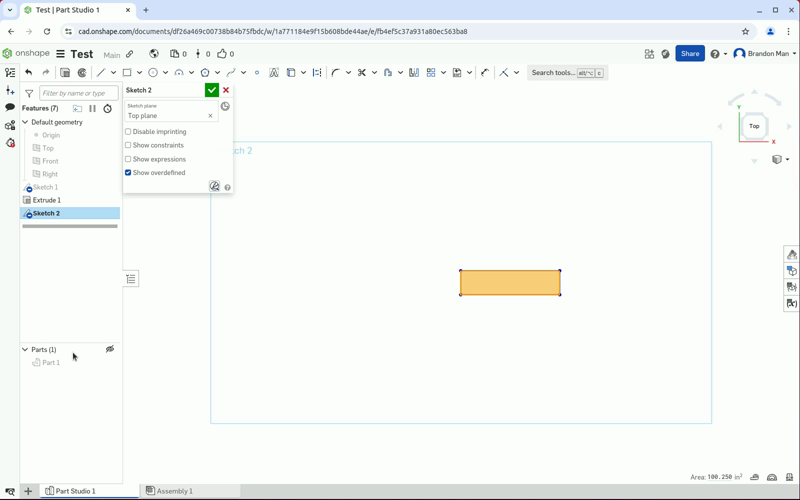
key(shift+e)
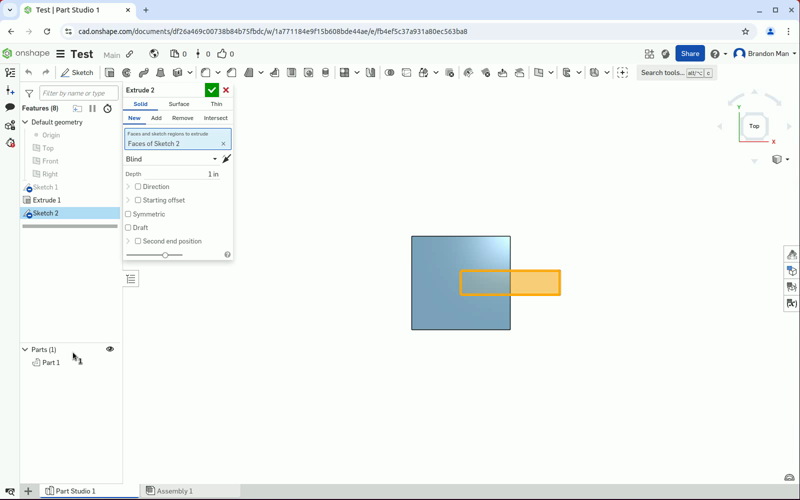
mouse_move(143, 106)
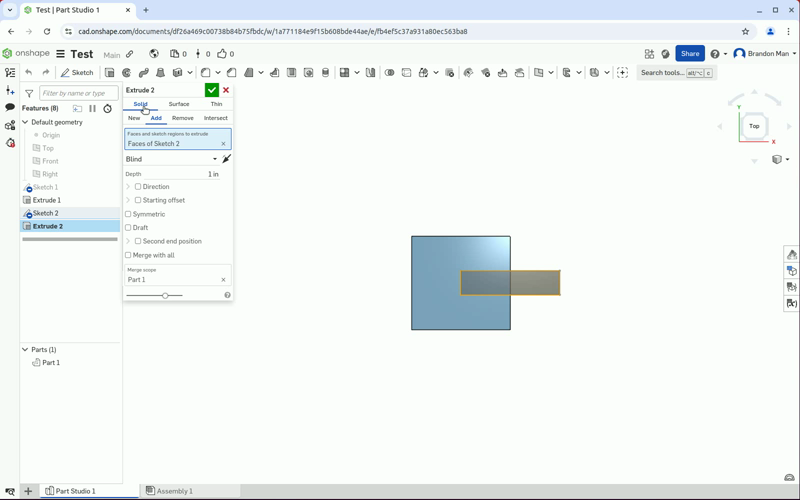
click(143, 106)
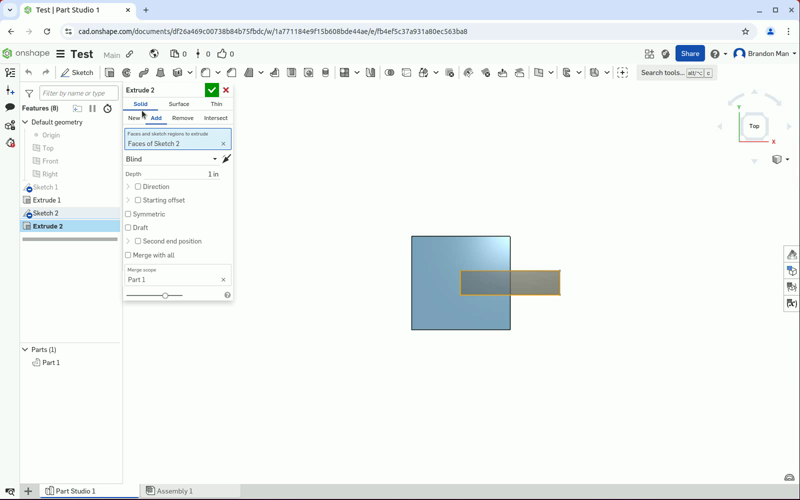
mouse_move(137, 120)
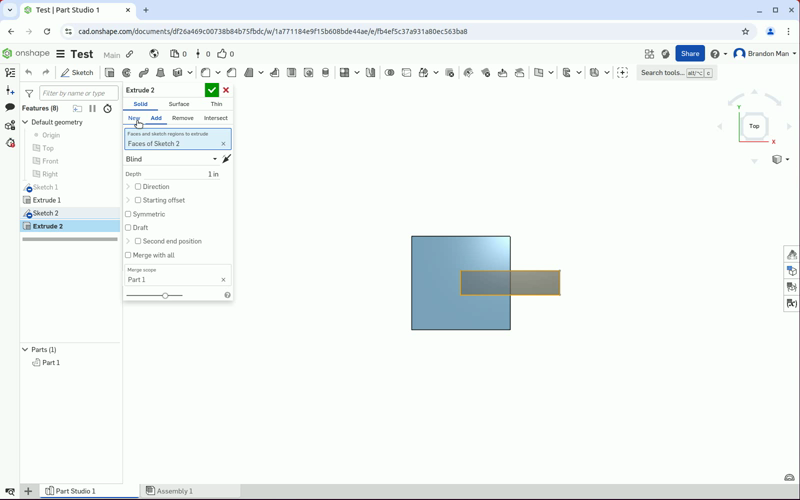
click(137, 120)
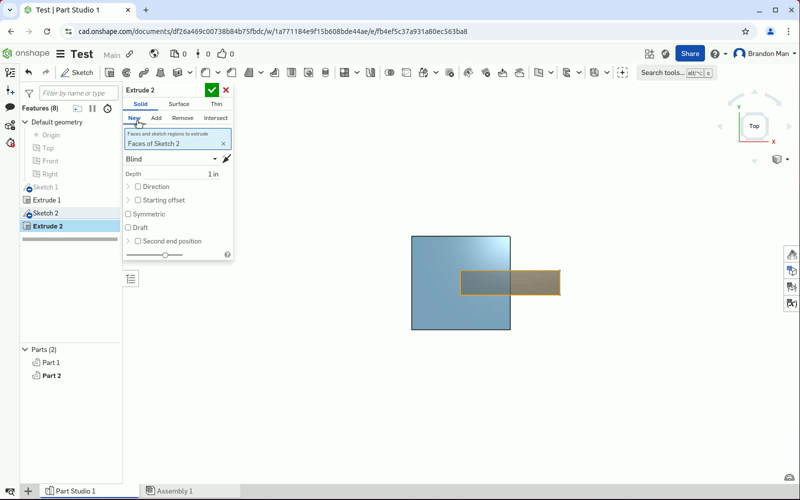
key(tab, 4)
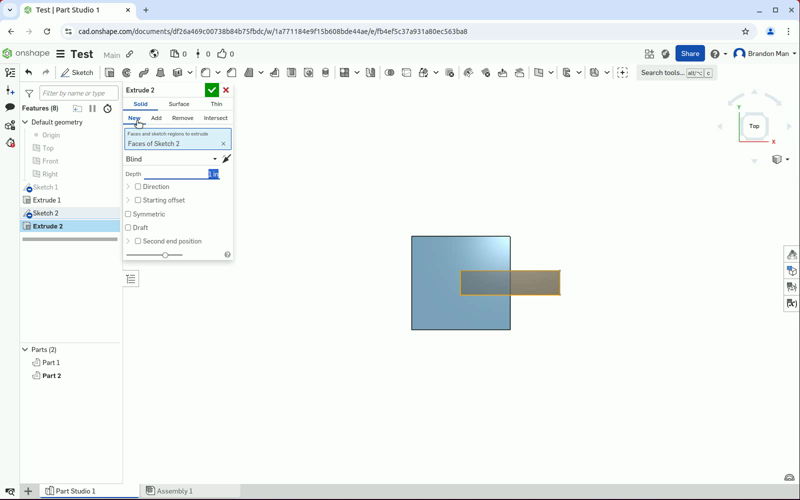
text(8.425)
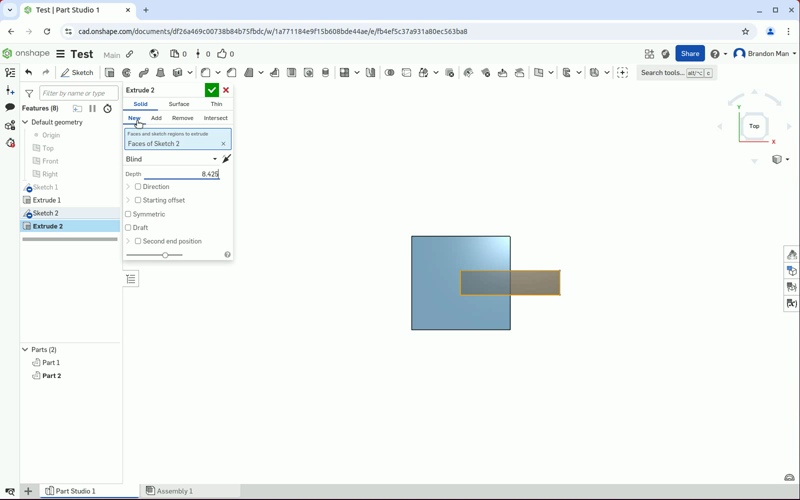
key(enter)
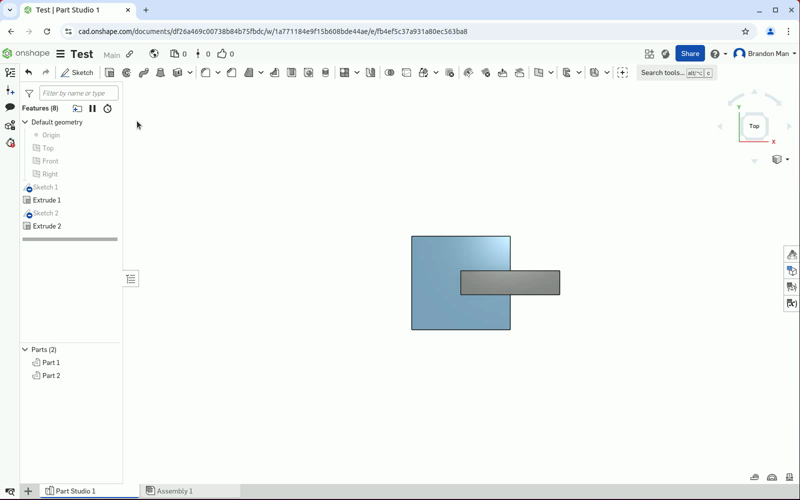
key(shift+h)
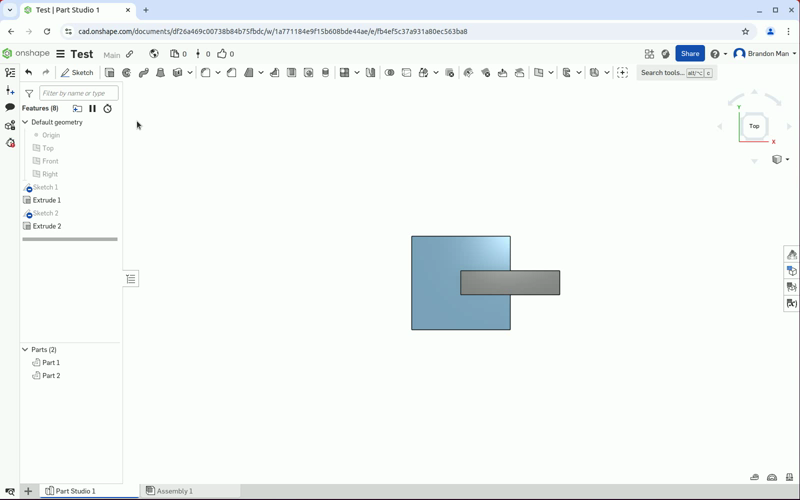
key(shift+h)
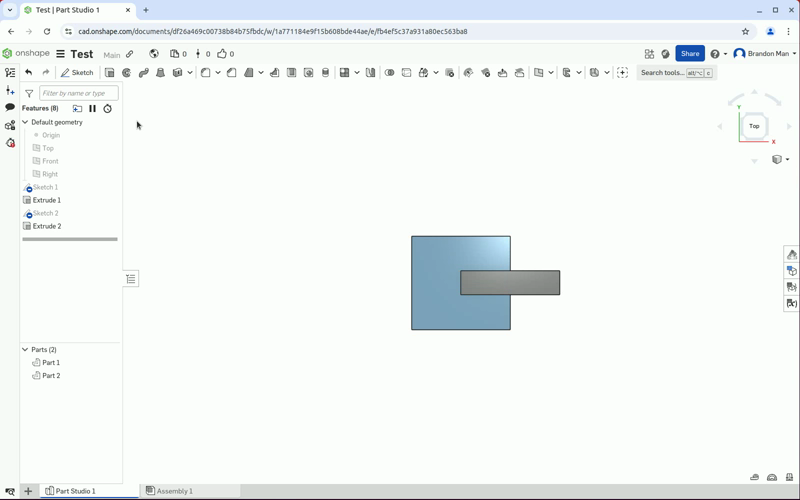
mouse_move(73, 189)
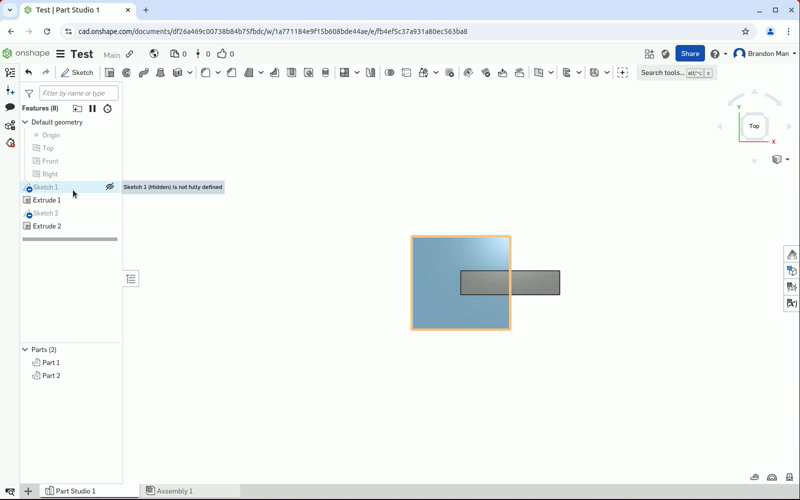
click(73, 189)
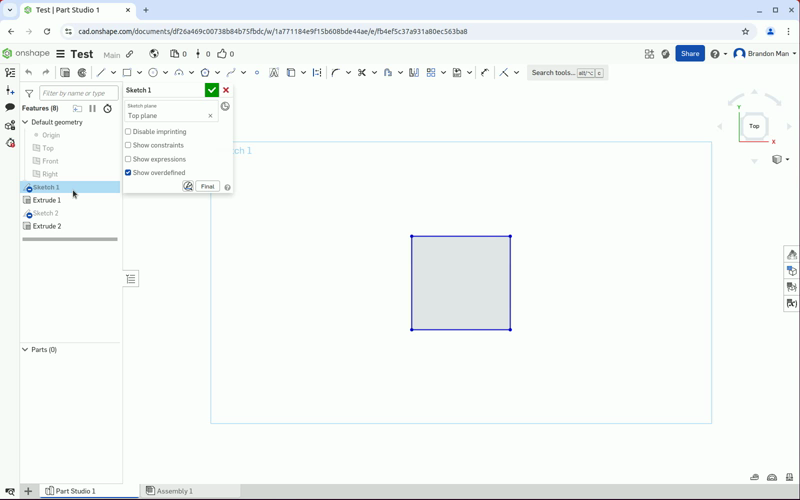
mouse_move(229, 92)
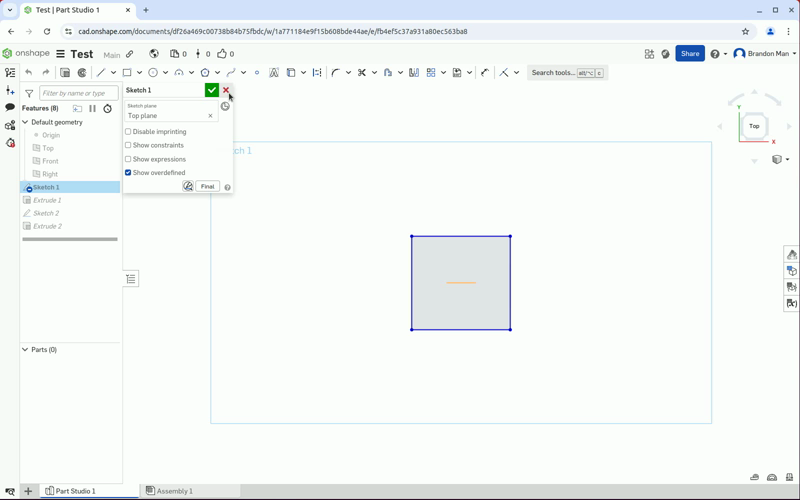
click(229, 92)
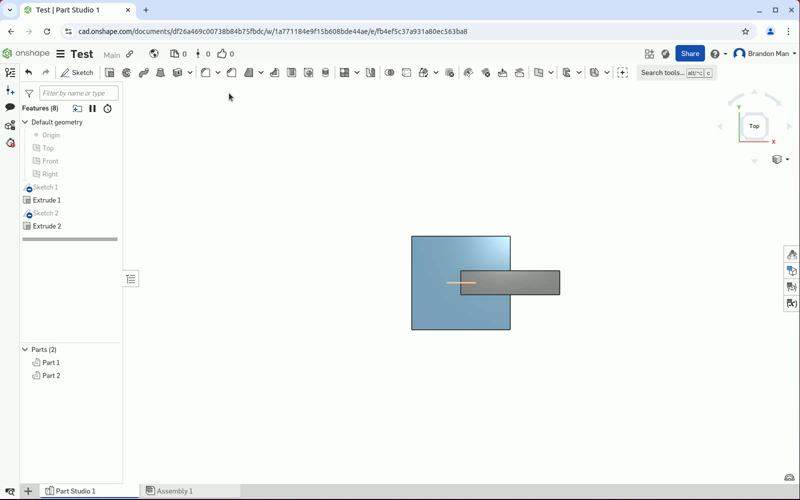
mouse_move(541, 75)
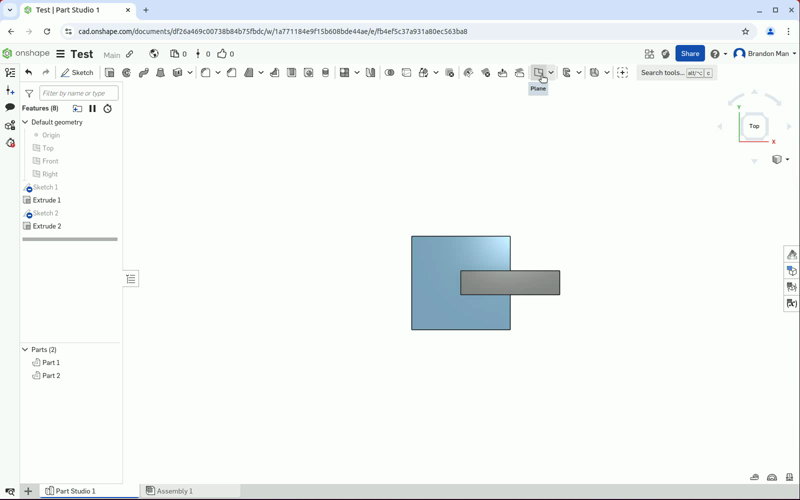
click(541, 75)
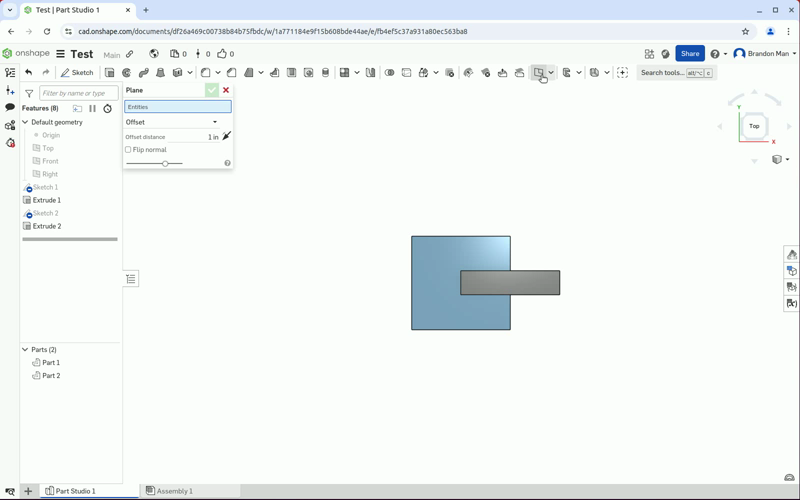
mouse_move(73, 150)
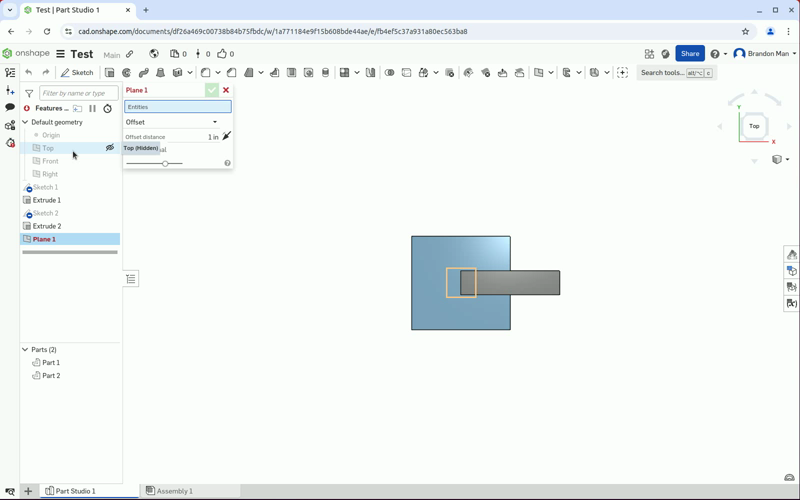
click(73, 150)
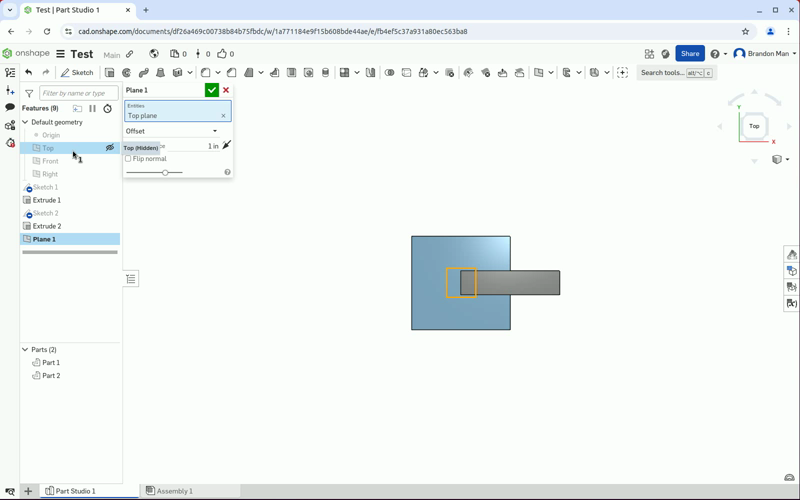
key(tab, 2)
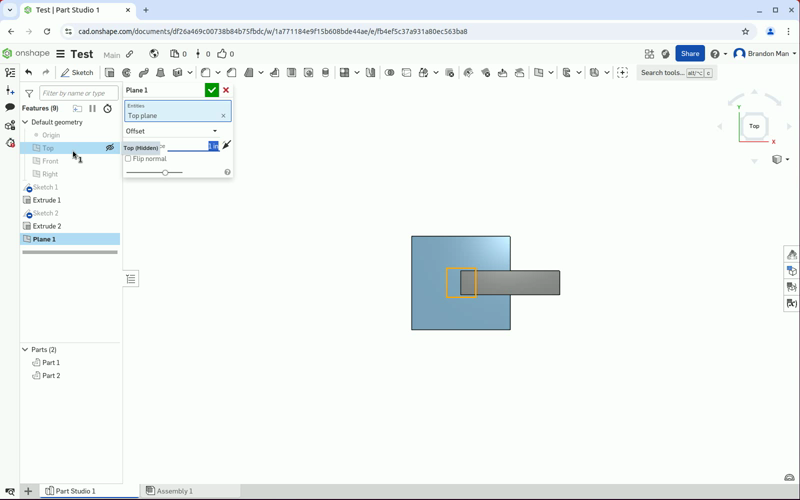
text(8.411)
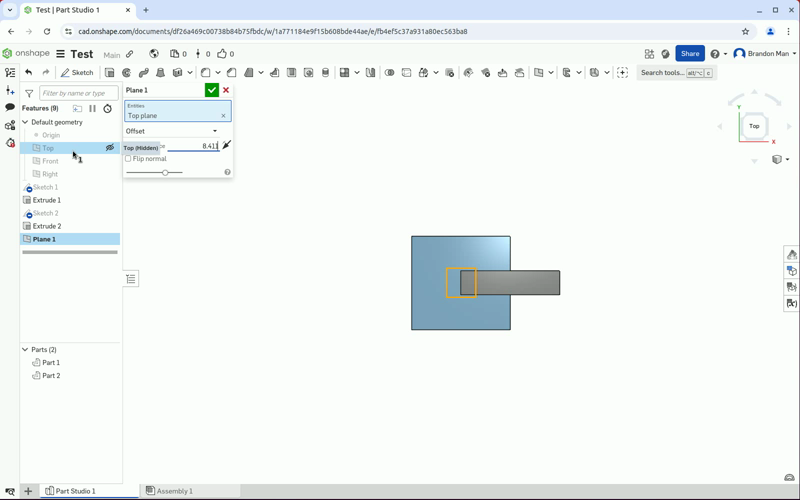
key(enter, 2)
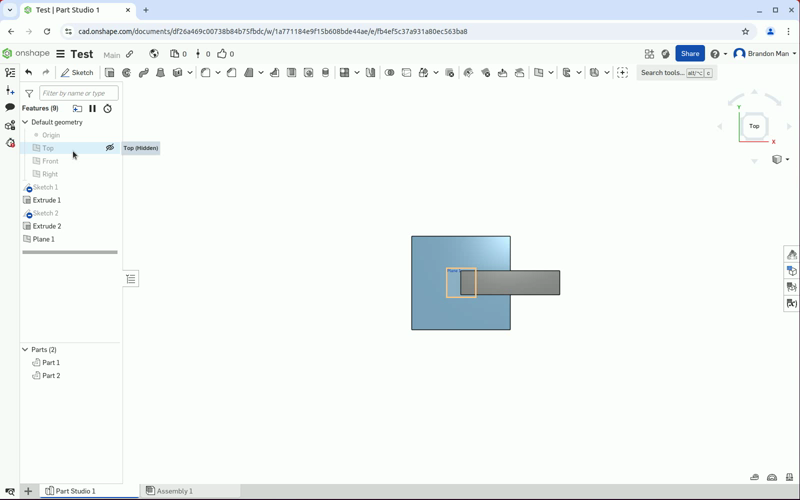
key(shift+s)
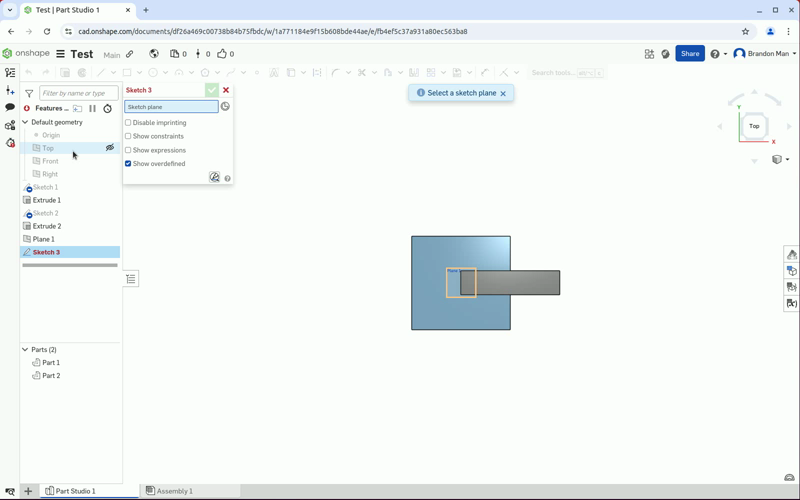
mouse_move(73, 241)
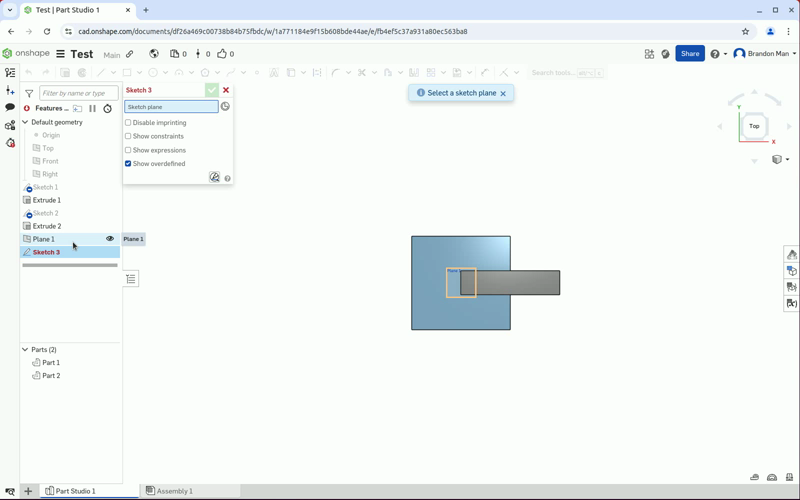
click(73, 241)
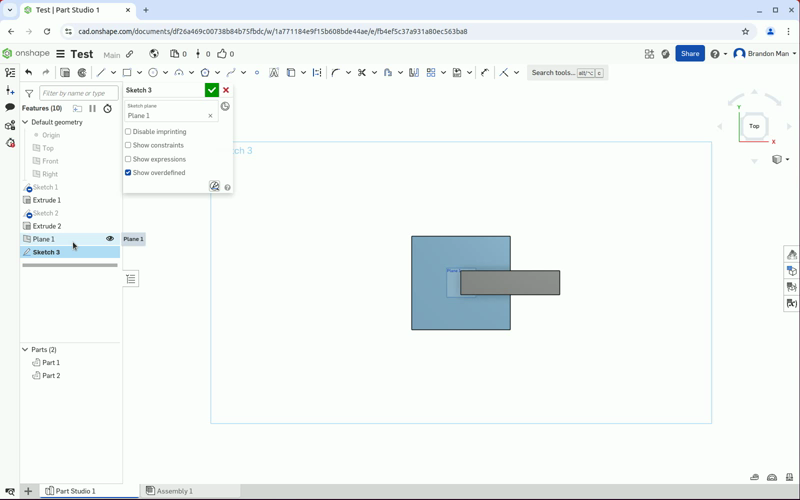
mouse_move(73, 352)
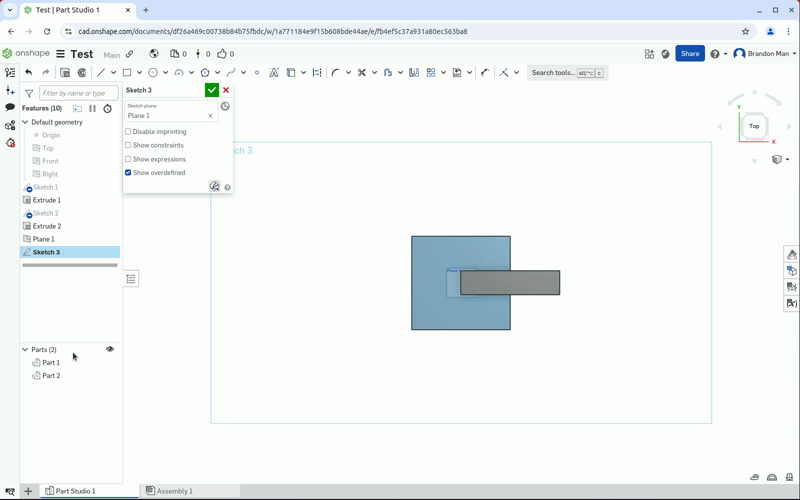
key(y)
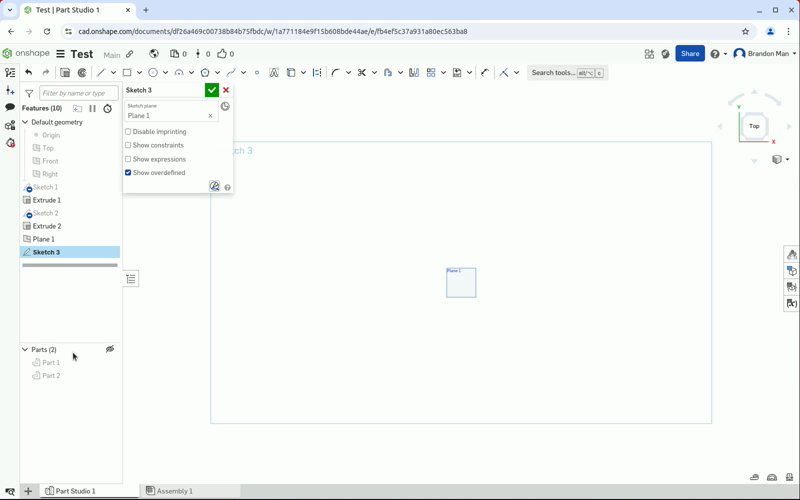
key(l)
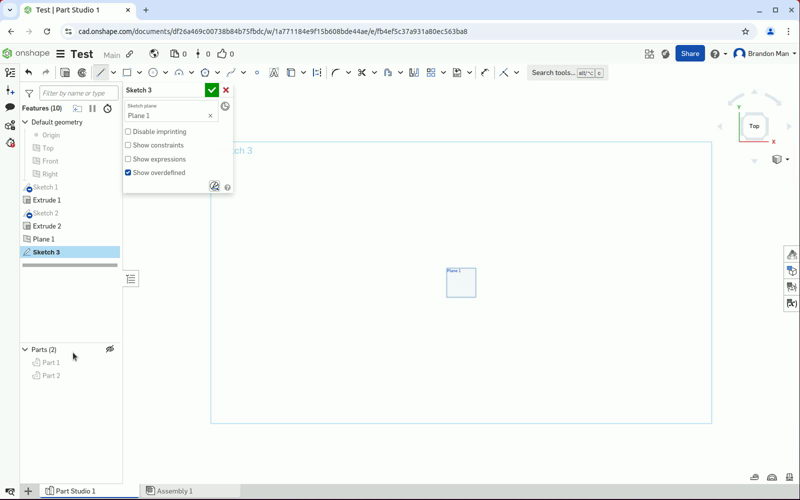
key_down(shift)
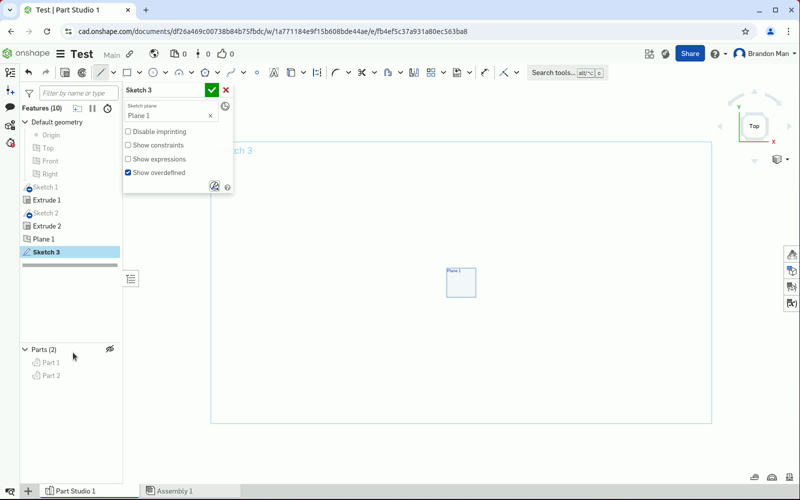
mouse_move(548, 294)
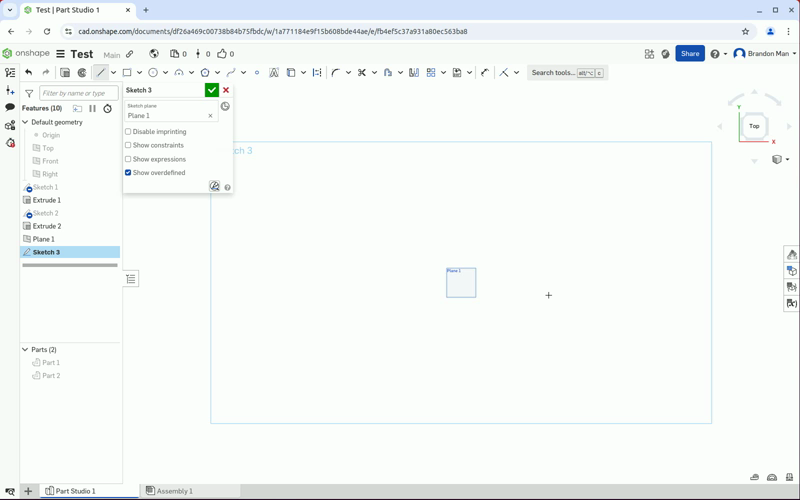
click(548, 294)
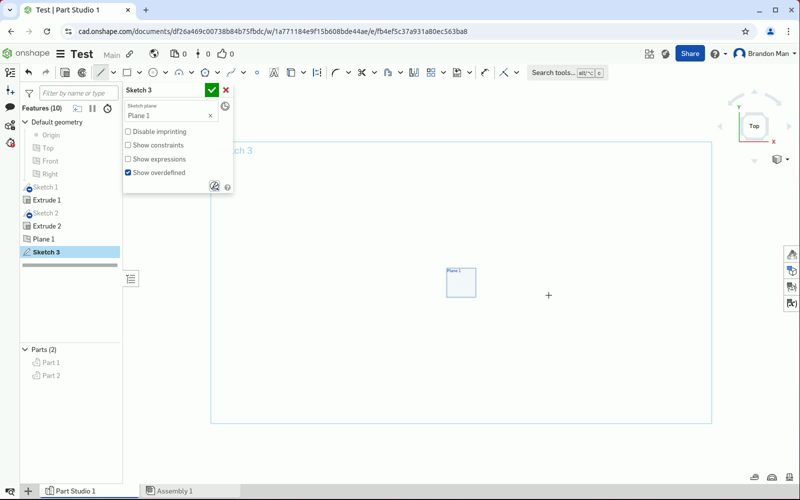
key_up(shift)
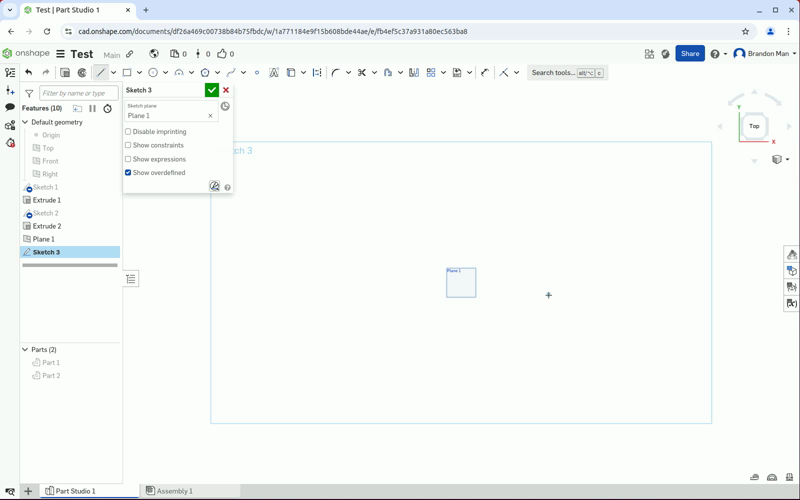
key_down(shift)
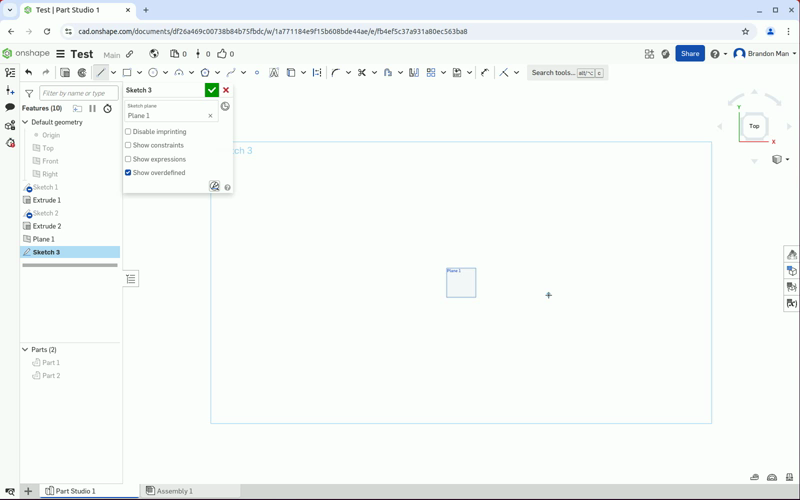
mouse_move(578, 294)
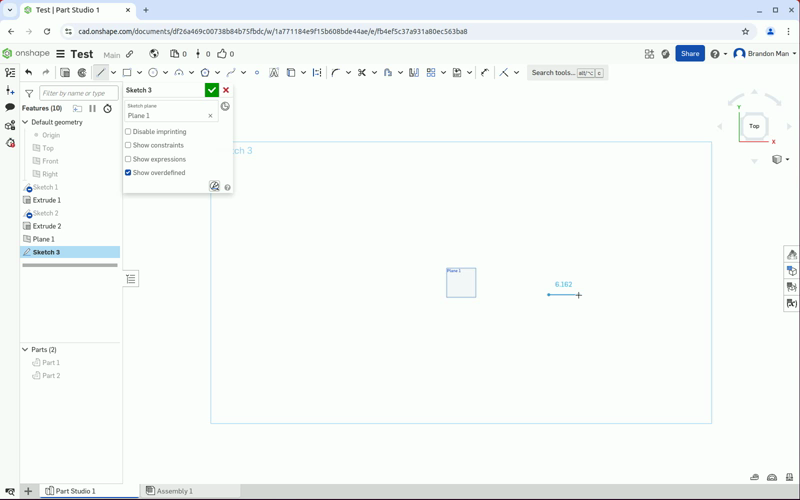
mouse_move(558, 294)
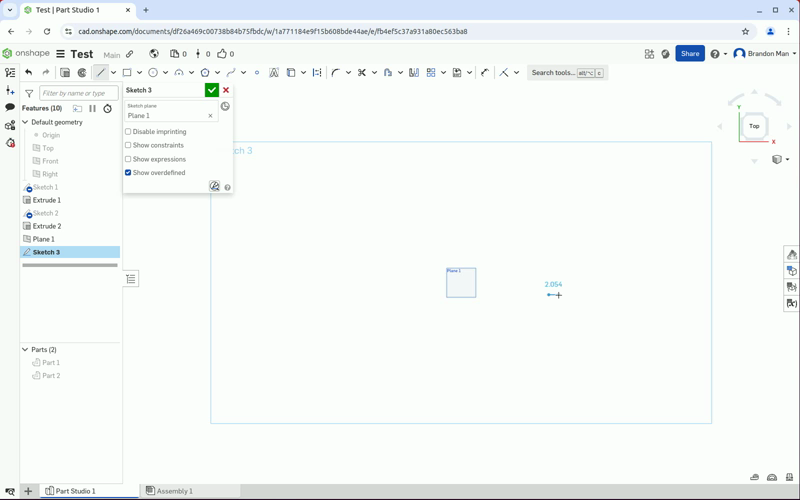
click(558, 294)
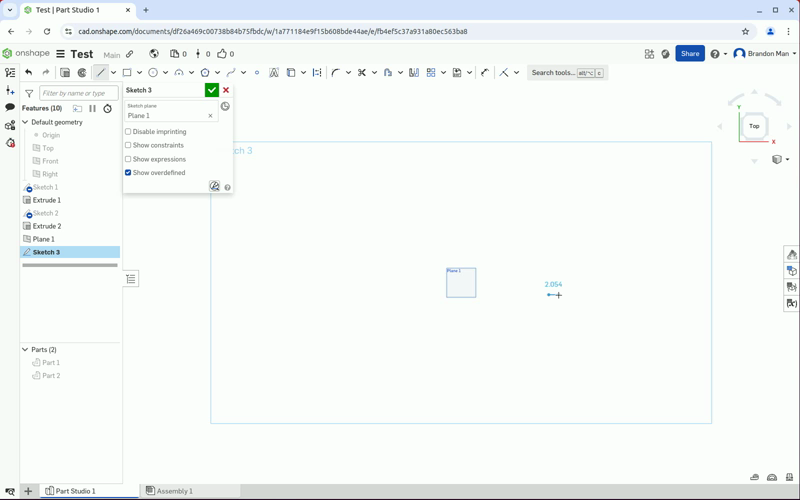
key_up(shift)
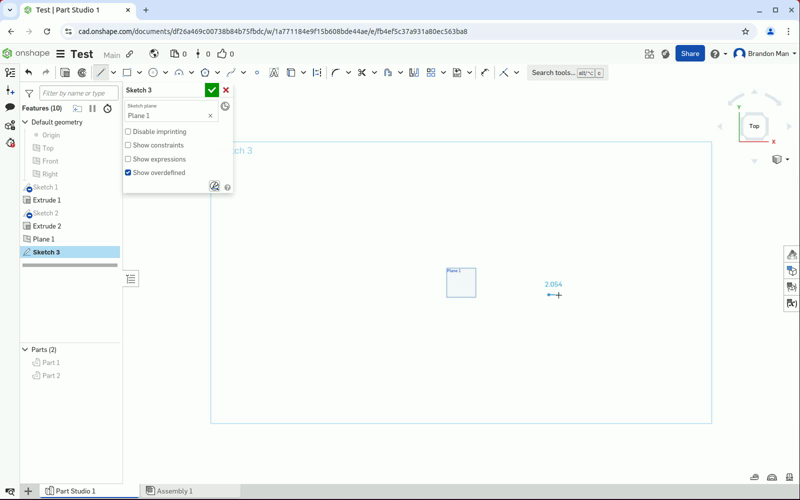
key_down(shift)
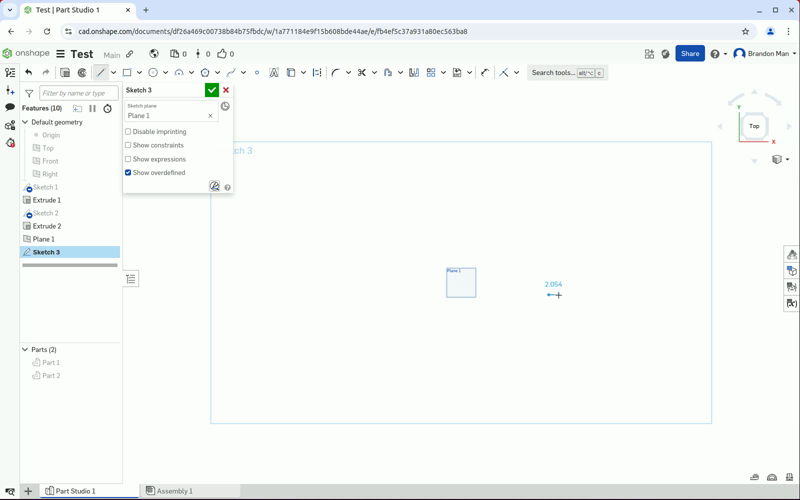
mouse_move(588, 294)
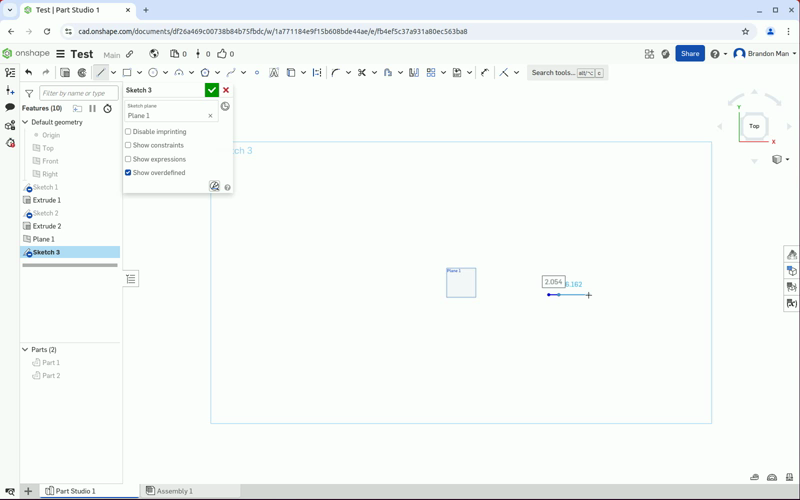
mouse_move(558, 270)
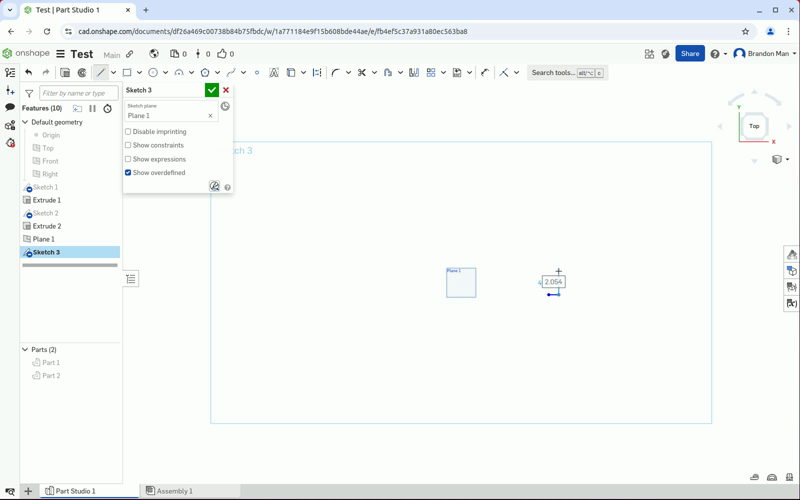
click(558, 270)
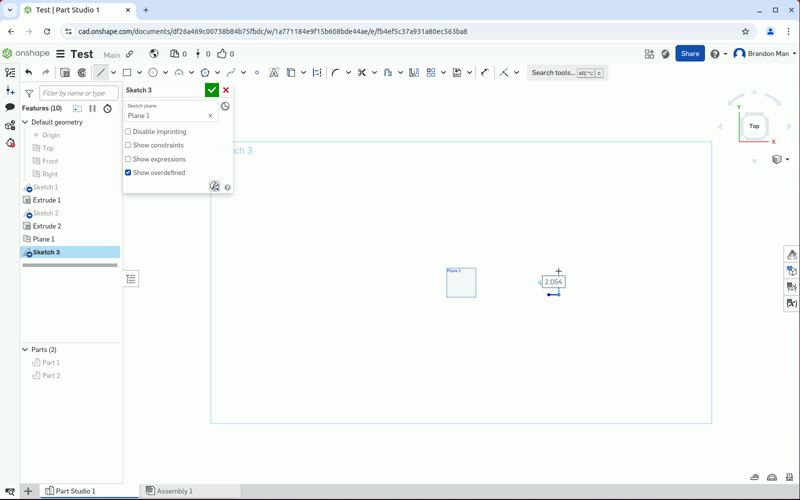
key_up(shift)
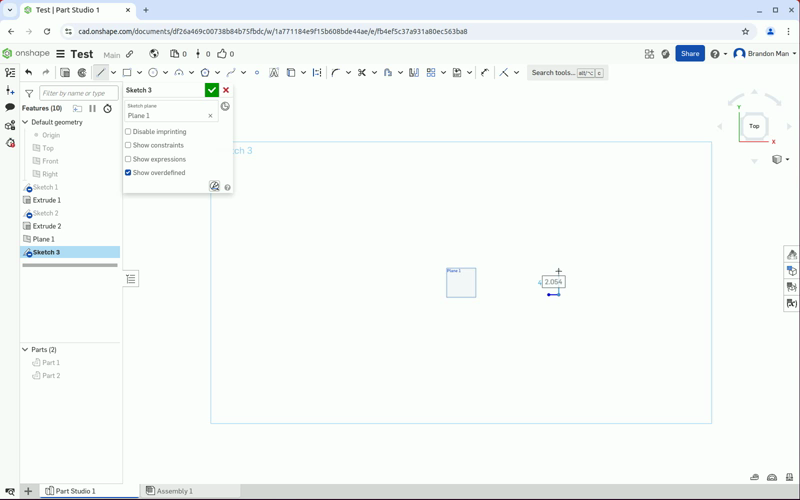
key_down(shift)
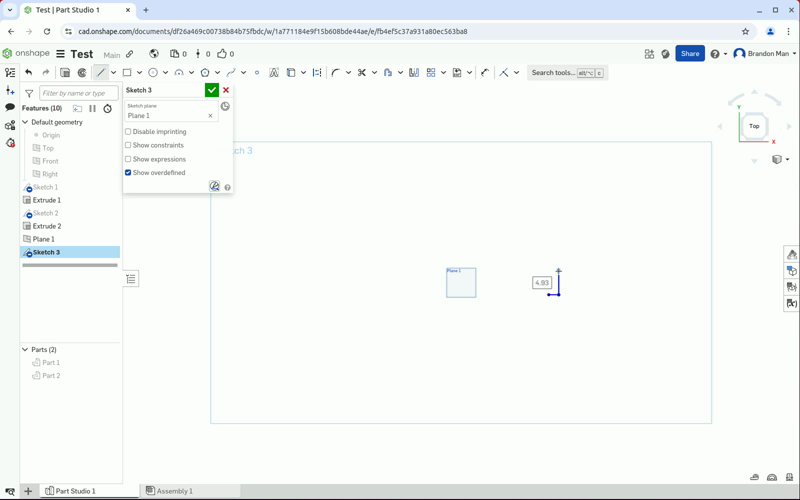
mouse_move(588, 270)
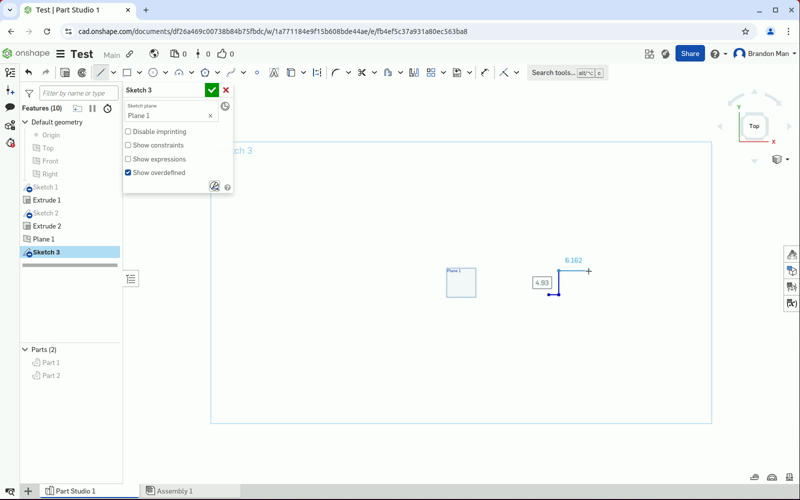
mouse_move(549, 270)
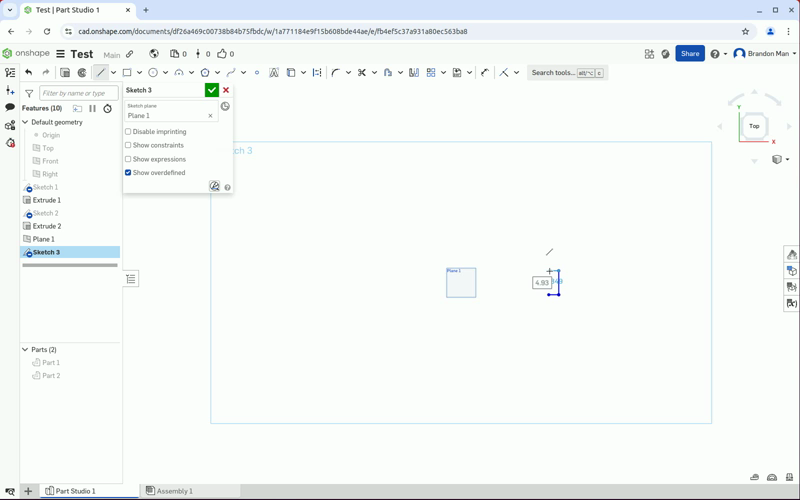
click(549, 270)
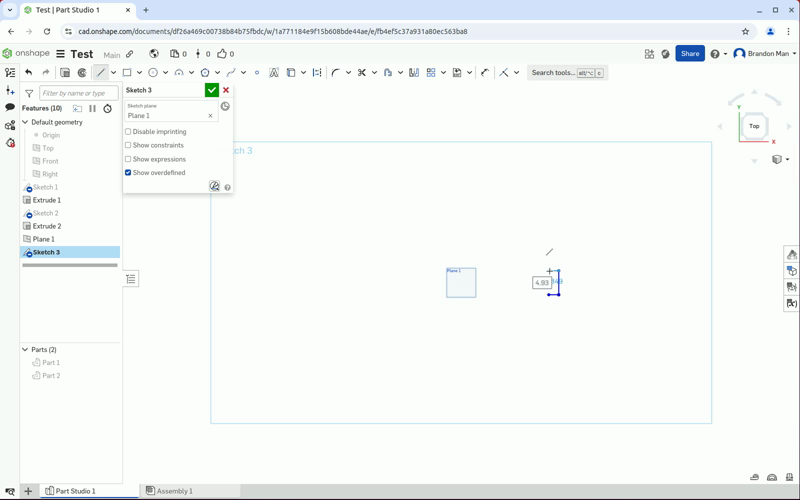
key_up(shift)
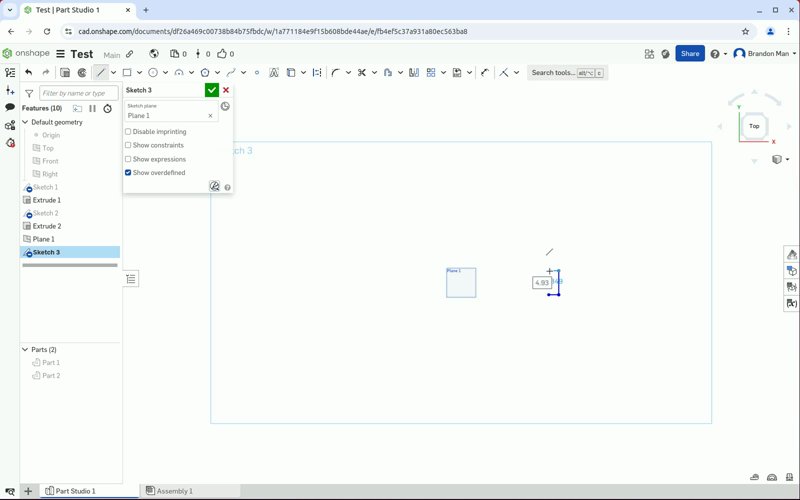
key(esc)
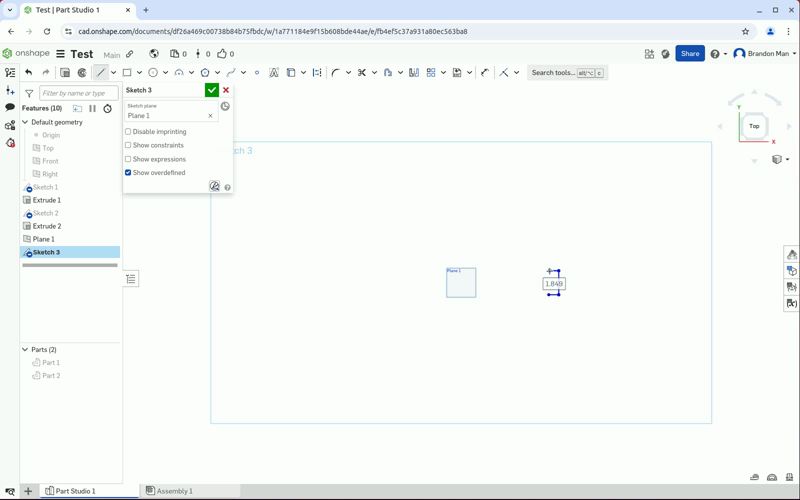
key(a)
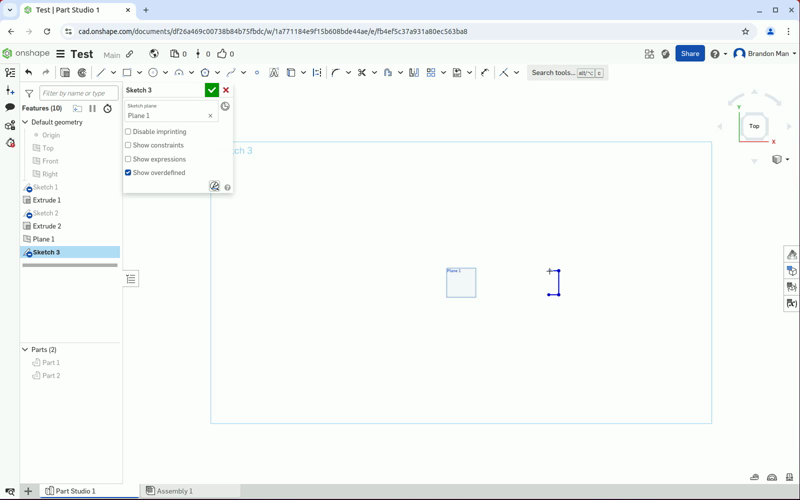
mouse_move(549, 270)
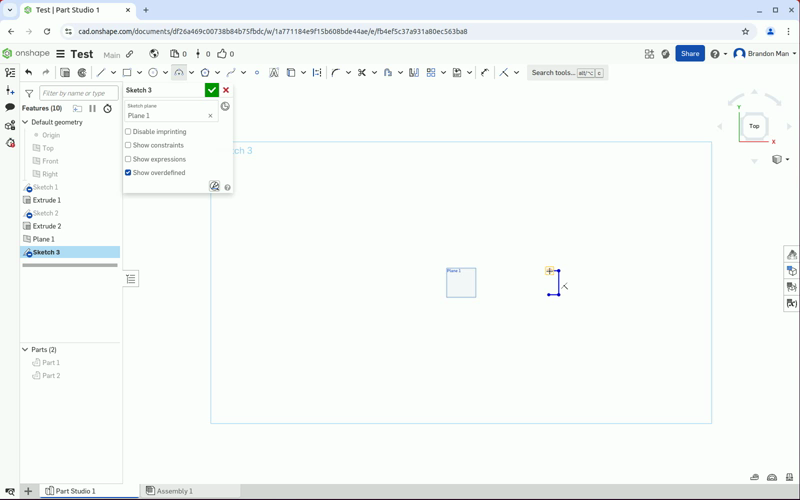
click(549, 270)
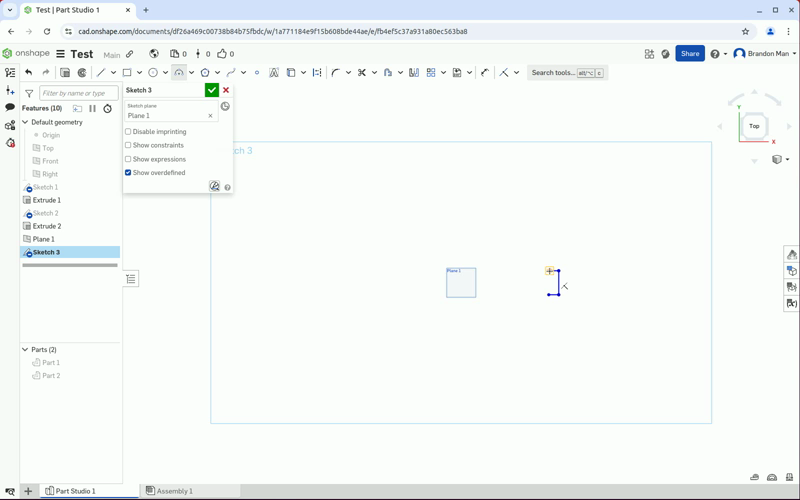
mouse_move(548, 294)
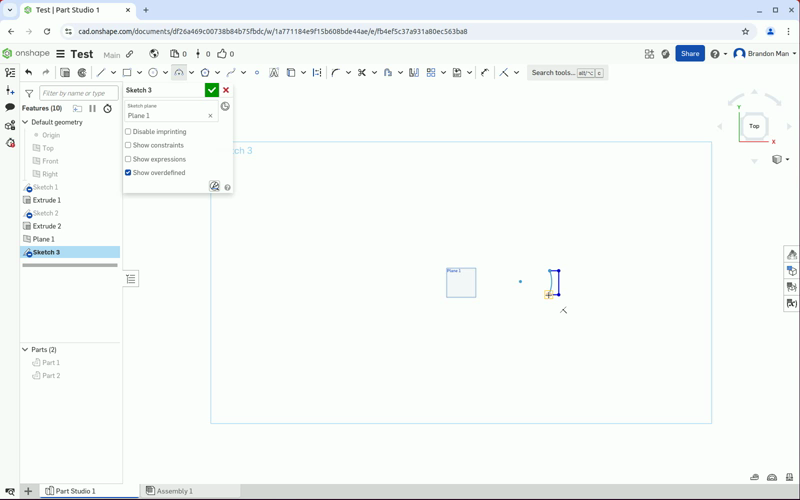
click(548, 294)
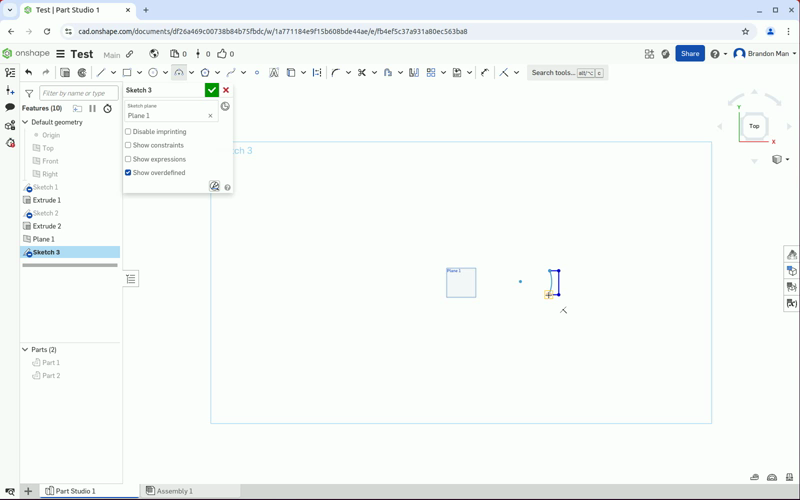
key_down(shift)
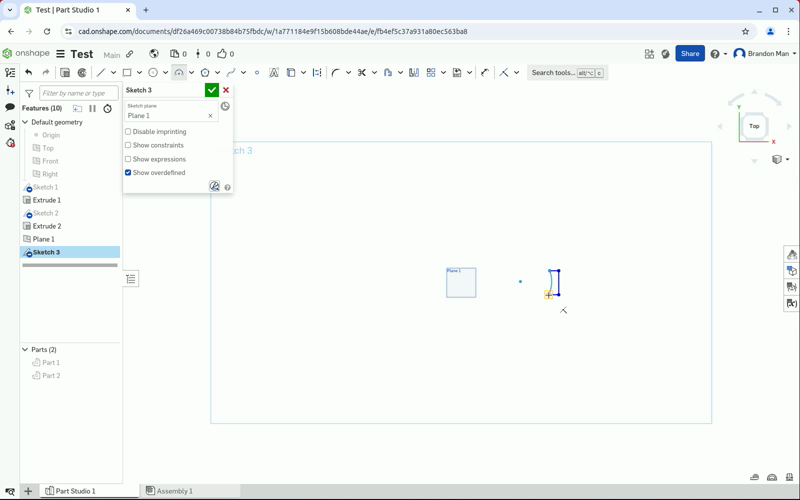
mouse_move(573, 283)
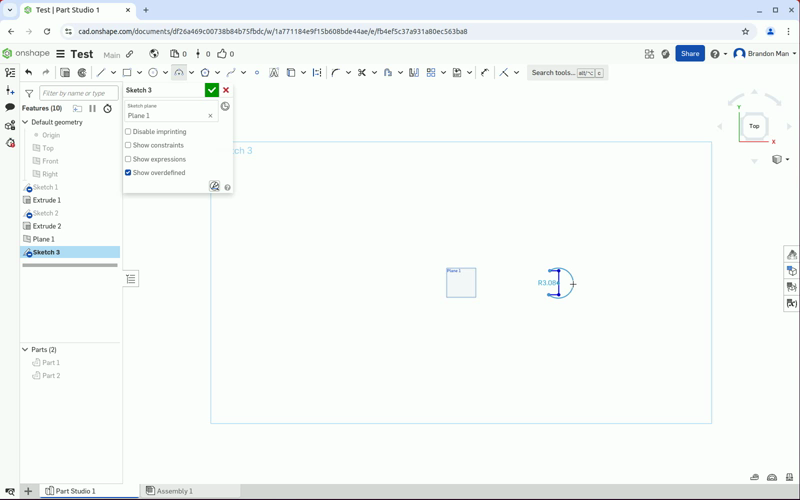
click(573, 283)
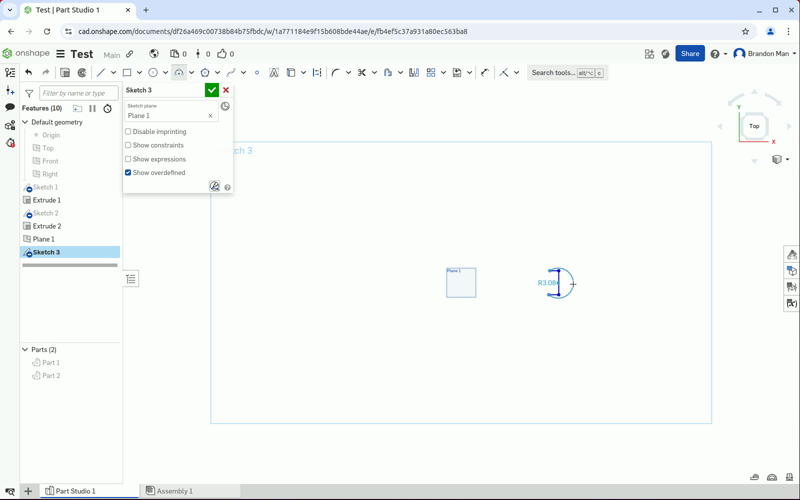
key_up(shift)
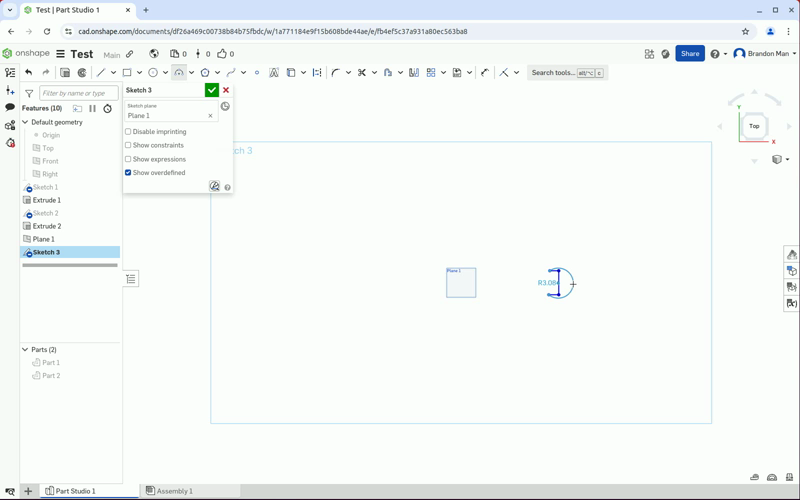
key(esc)
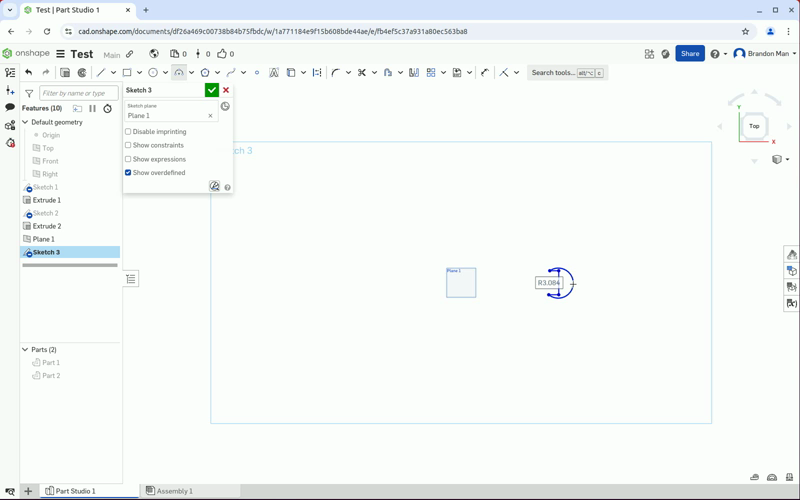
mouse_move(569, 288)
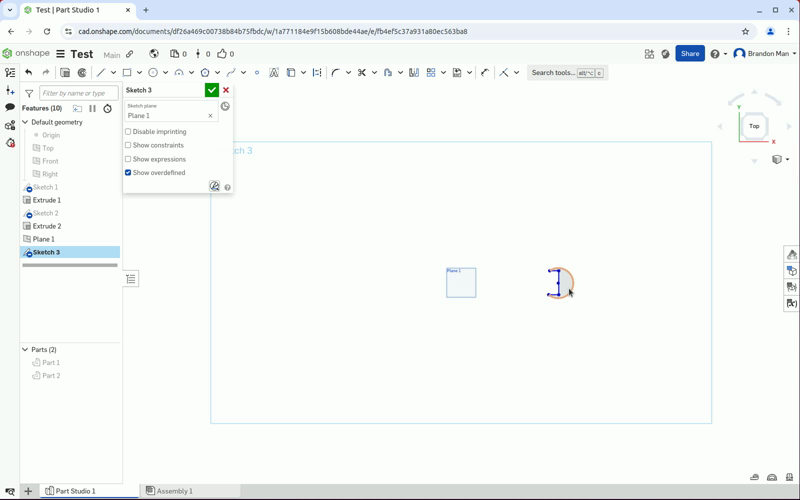
scroll(6)
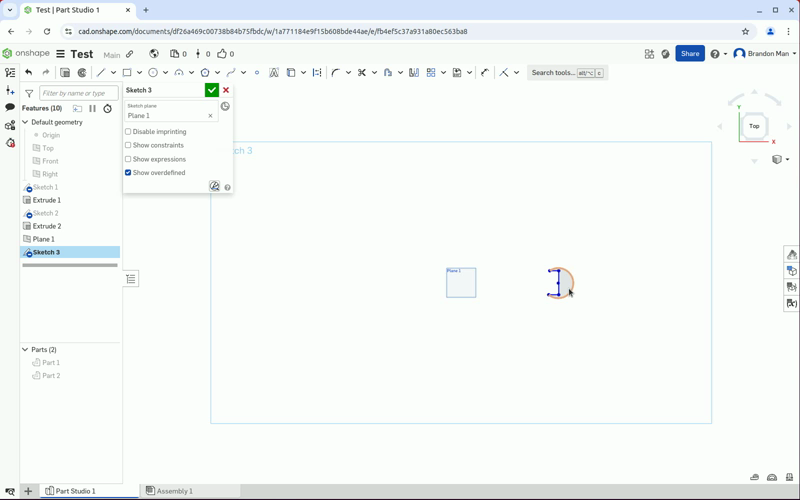
scroll(6)
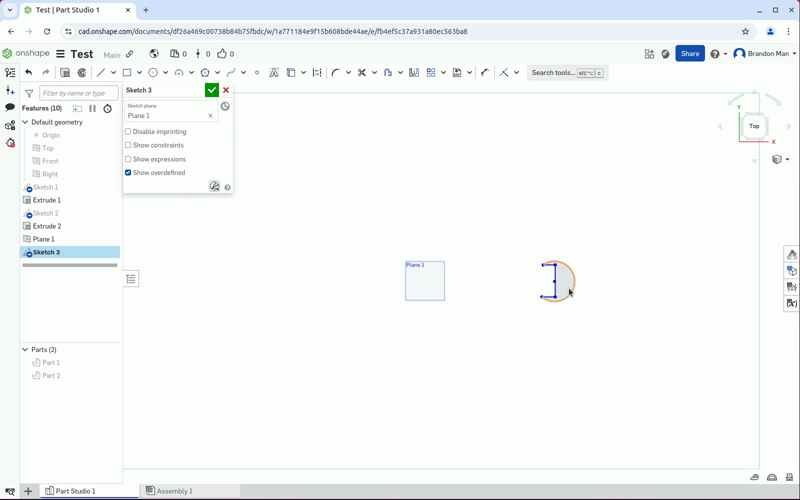
scroll(6)
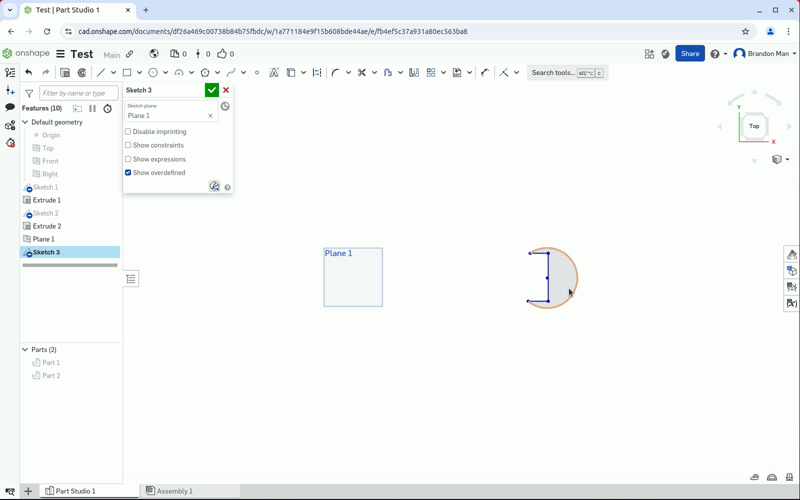
scroll(6)
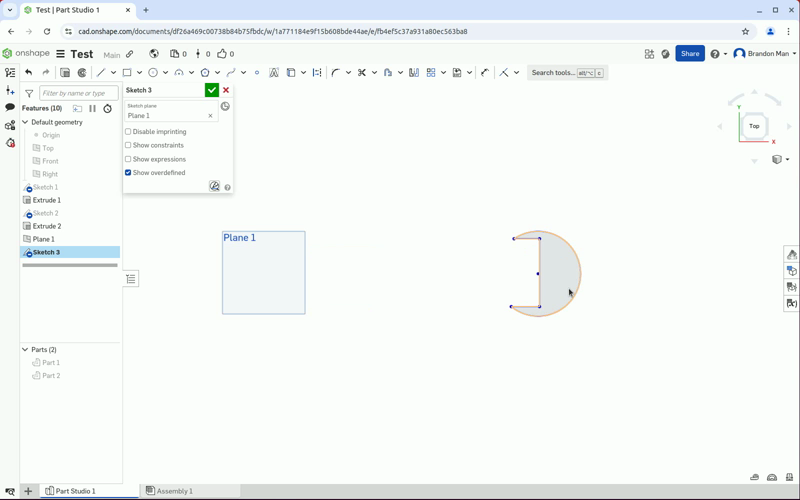
scroll(6)
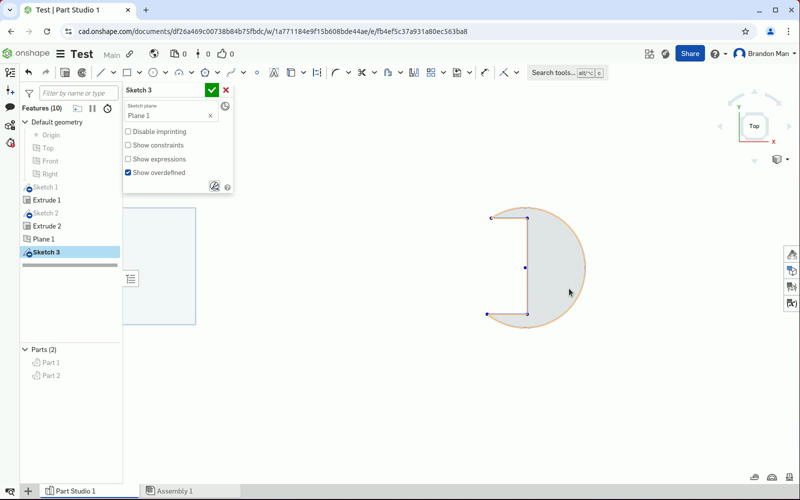
scroll(6)
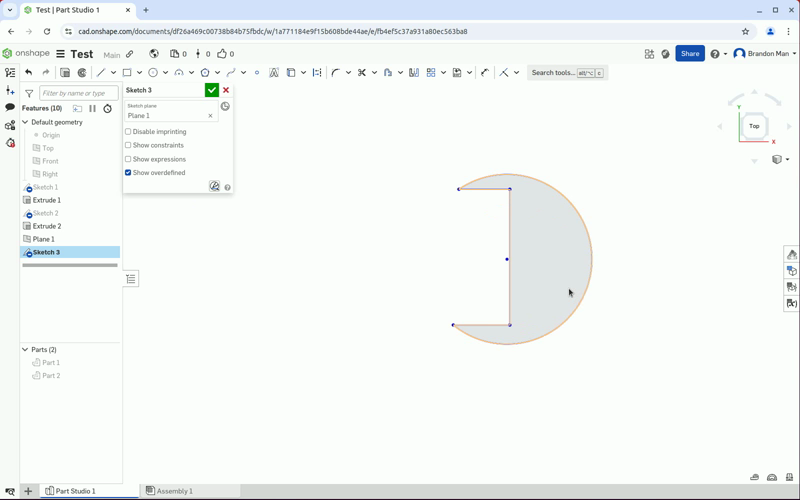
scroll(6)
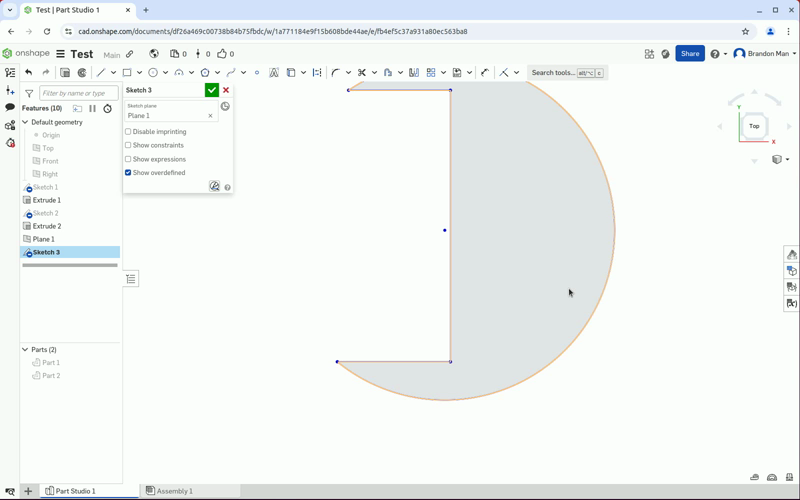
click(569, 288)
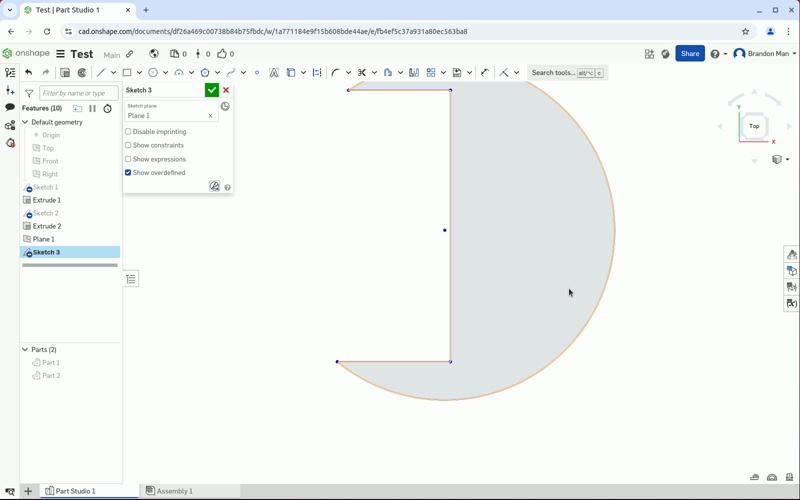
scroll(-6)
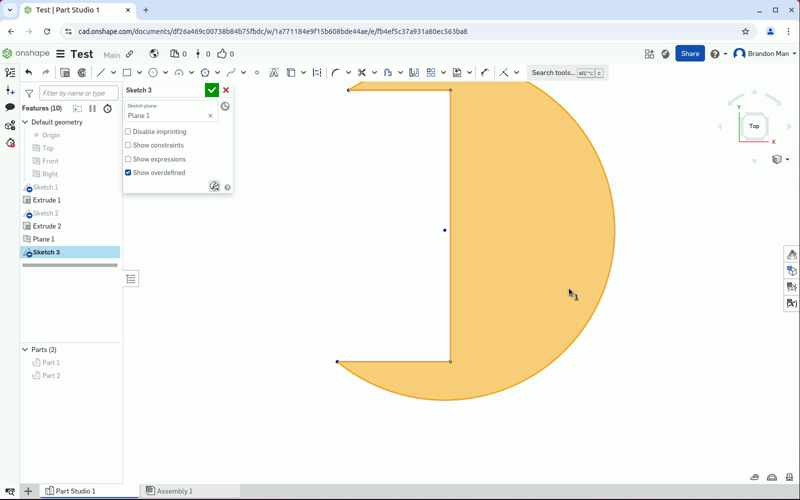
scroll(-6)
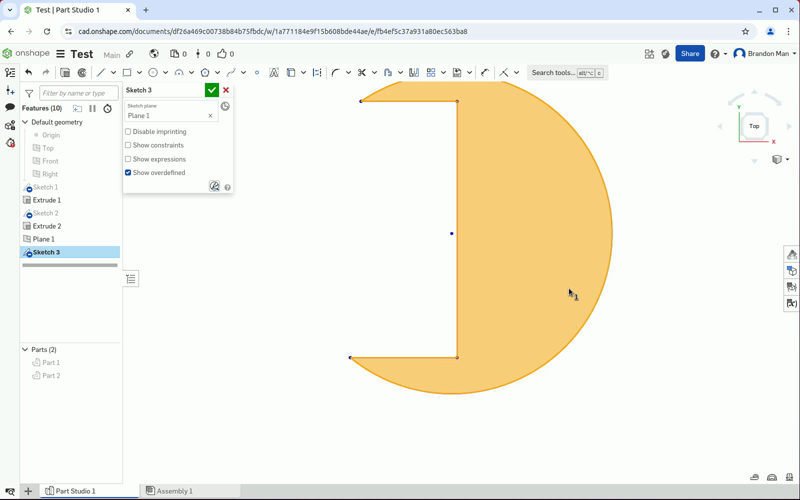
scroll(-6)
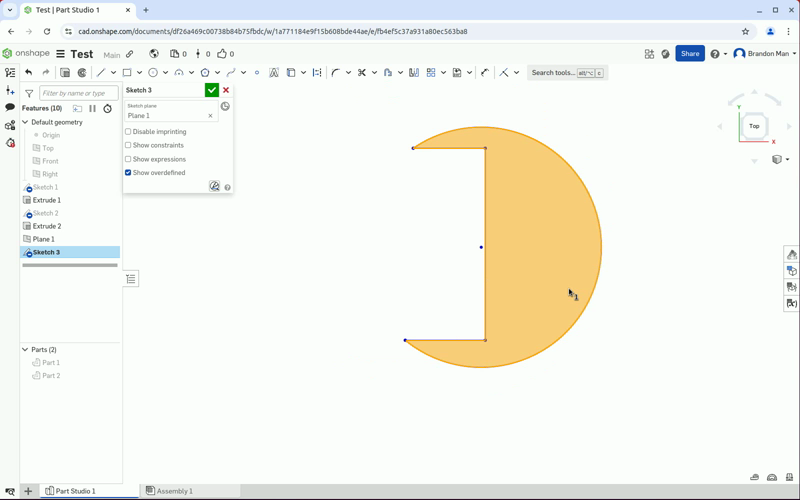
scroll(-6)
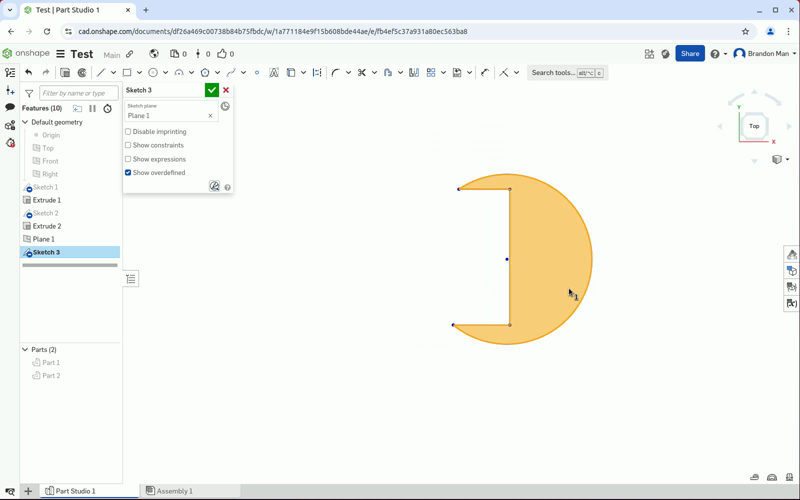
scroll(-6)
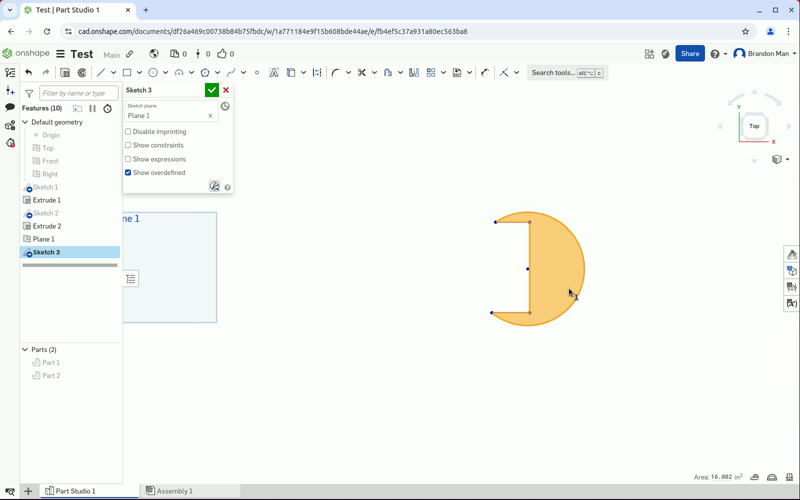
scroll(-6)
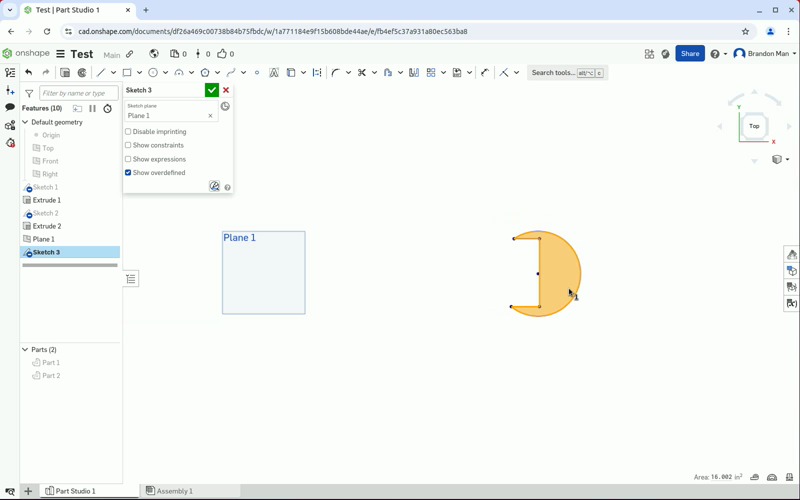
scroll(-6)
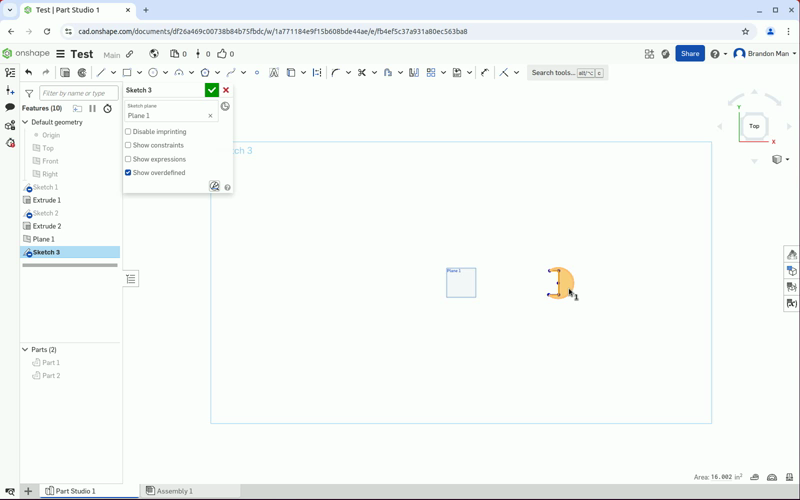
mouse_move(73, 352)
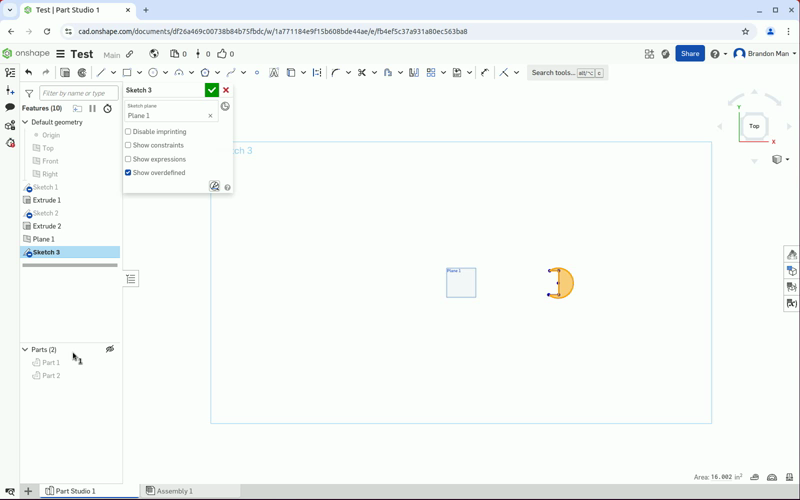
key(shift+y)
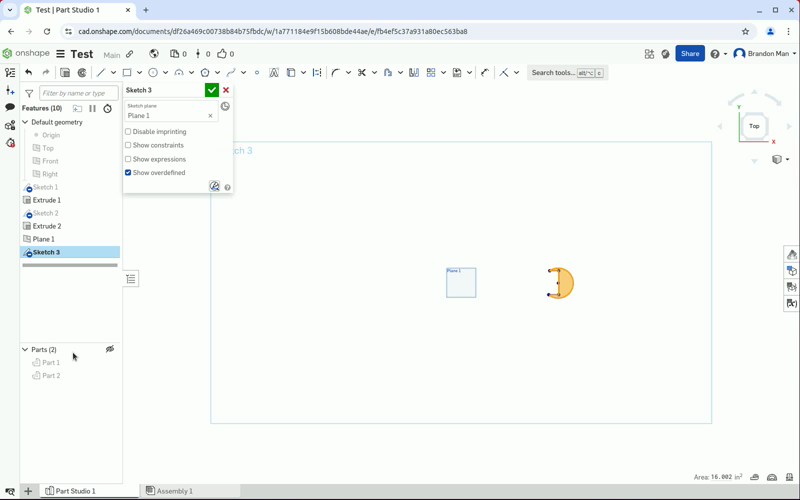
key(shift+e)
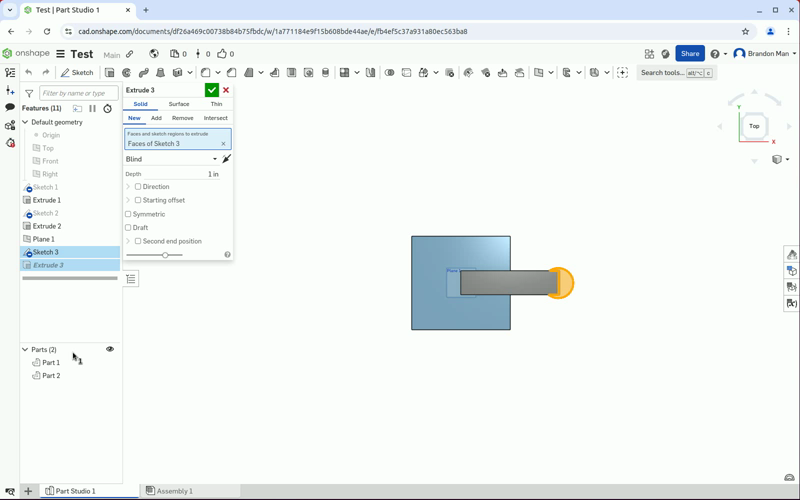
mouse_move(143, 106)
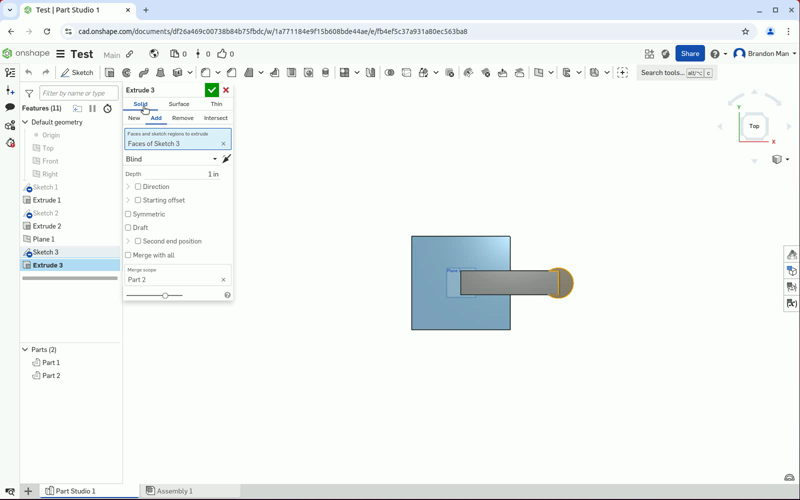
click(143, 106)
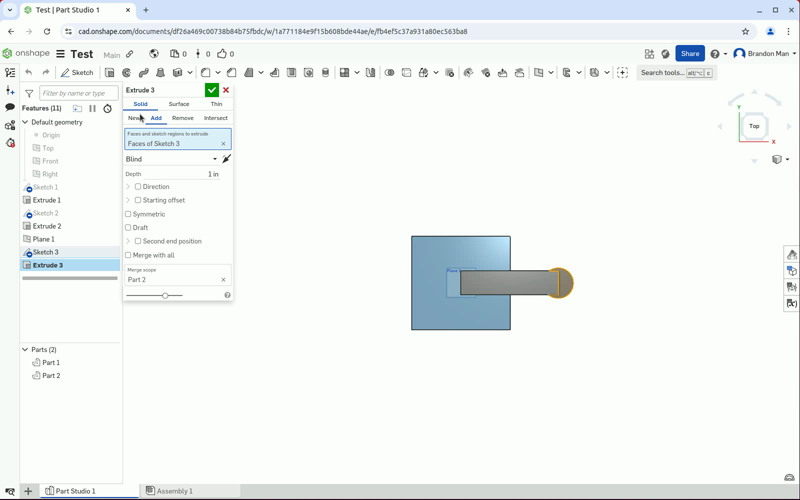
mouse_move(137, 120)
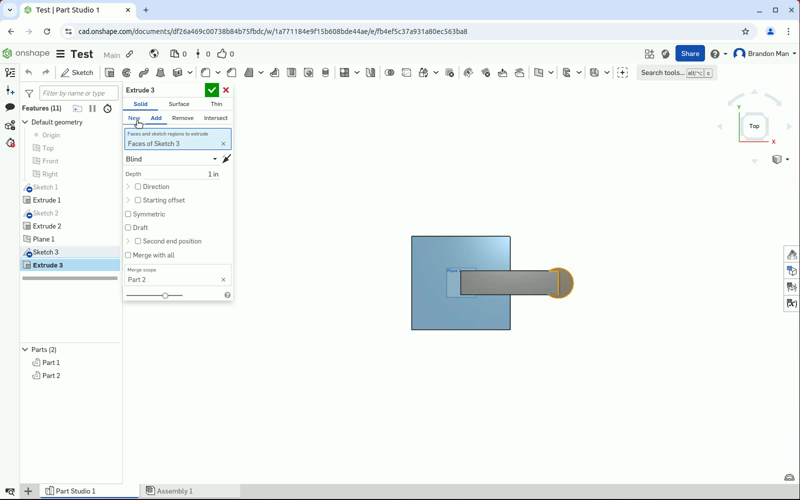
click(137, 120)
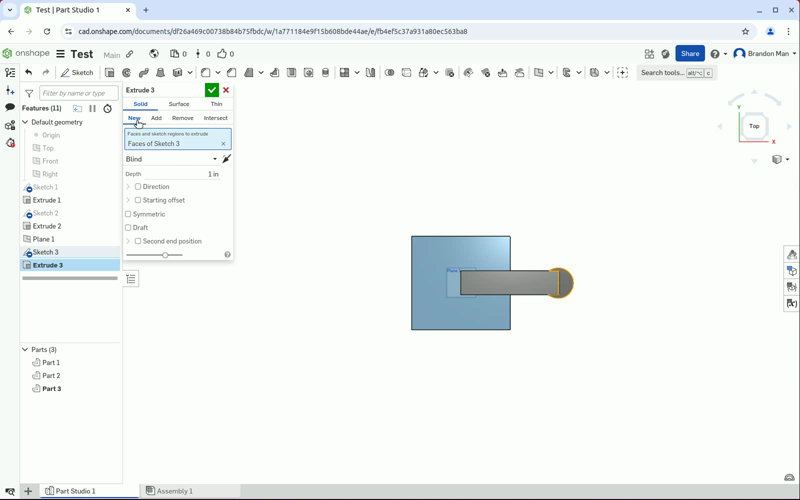
key(tab, 4)
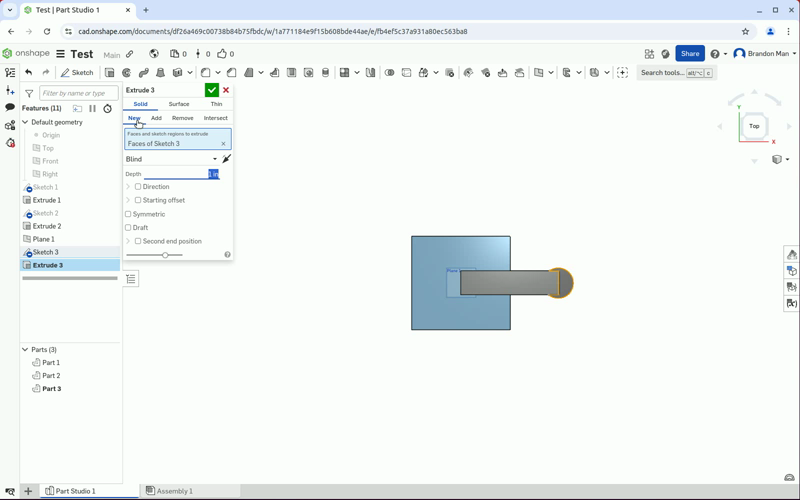
text(8.666)
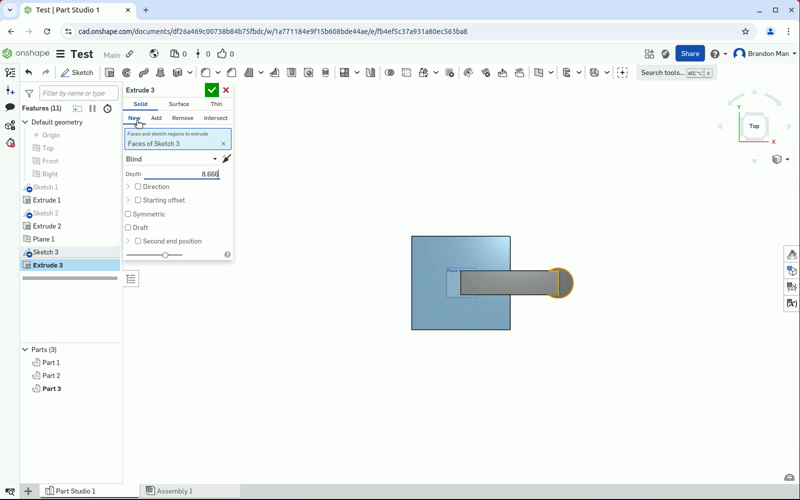
key(tab, 3)
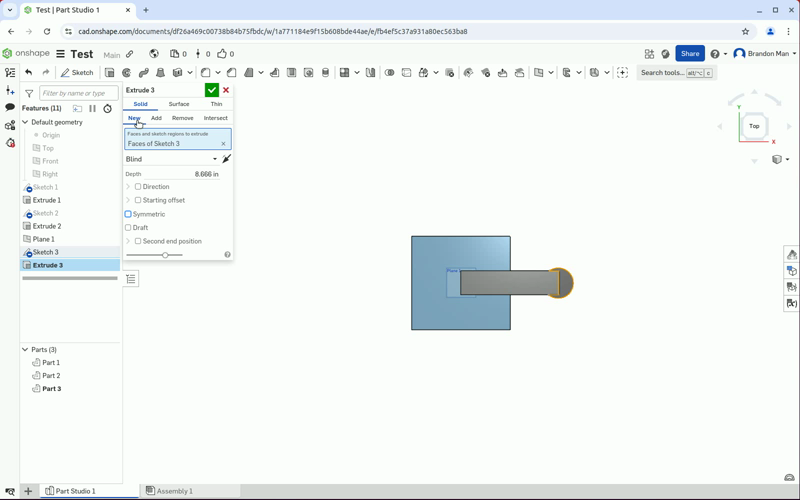
key(space)
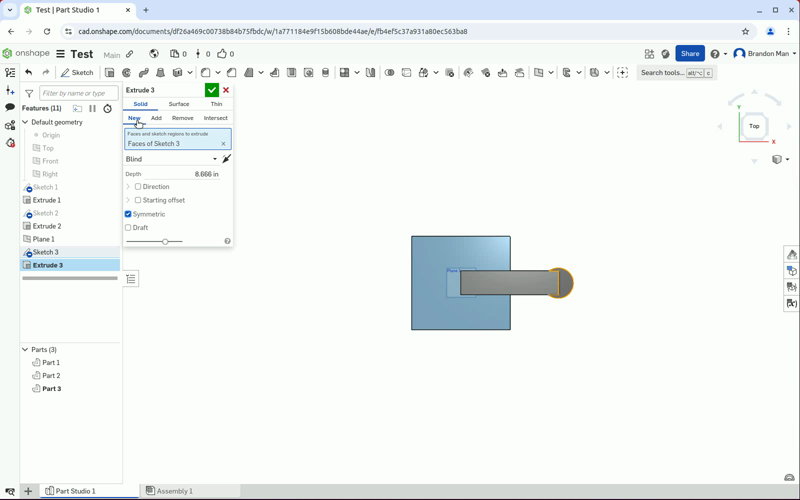
key(enter)
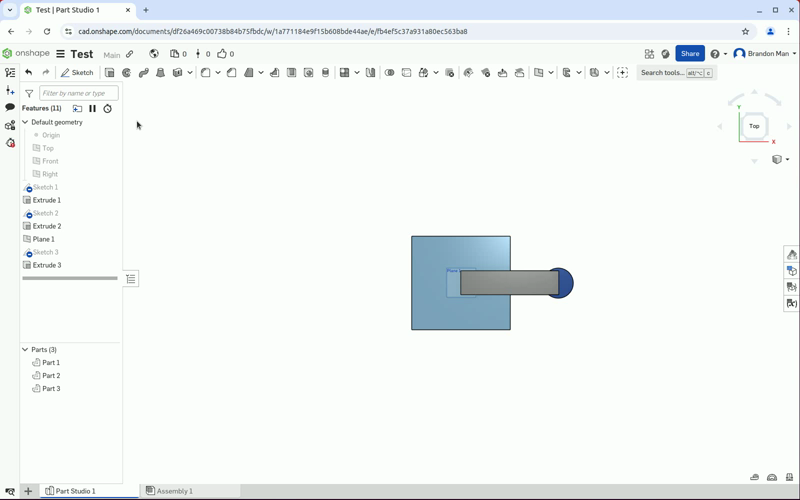
key(shift+h)
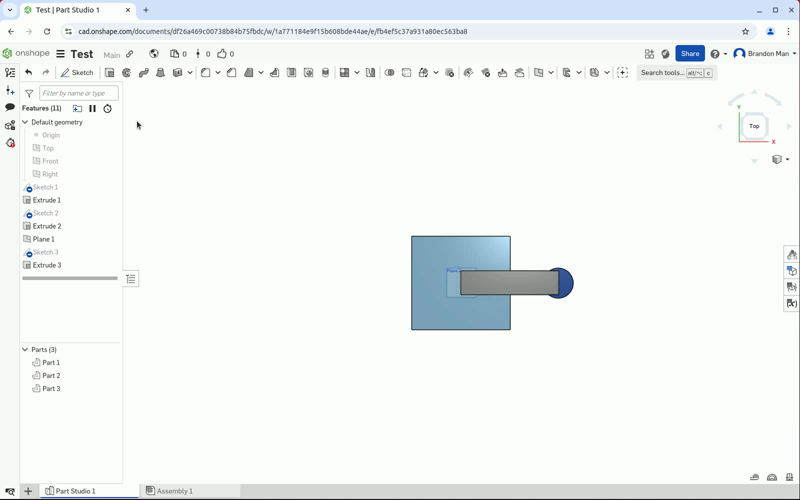
key(shift+h)
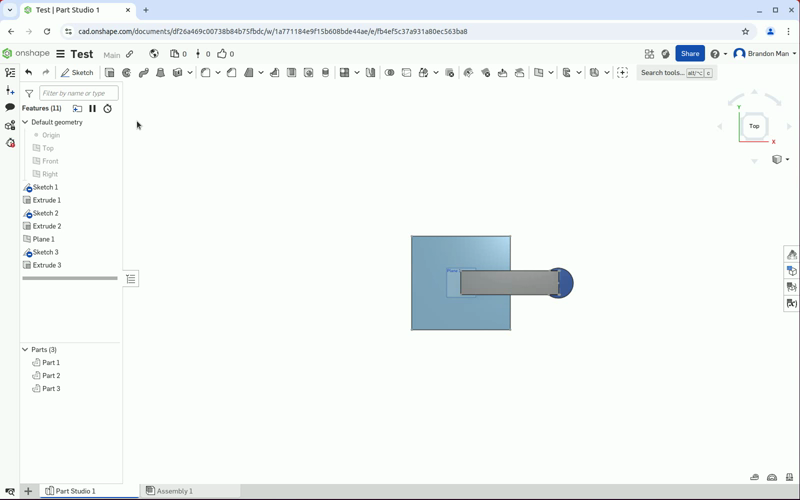
key(shift+7)
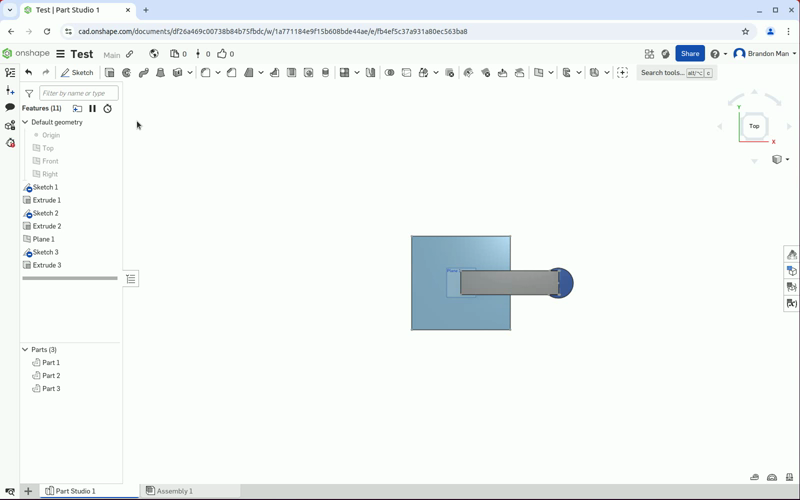
key(up, 3)
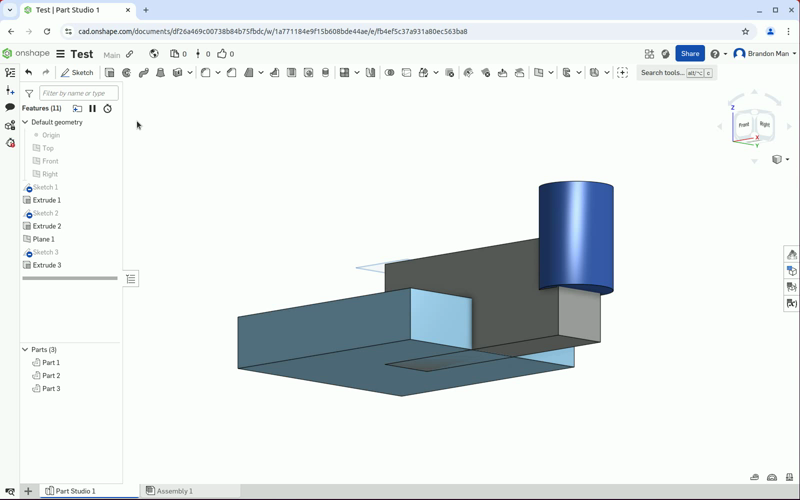
key(left, 3)
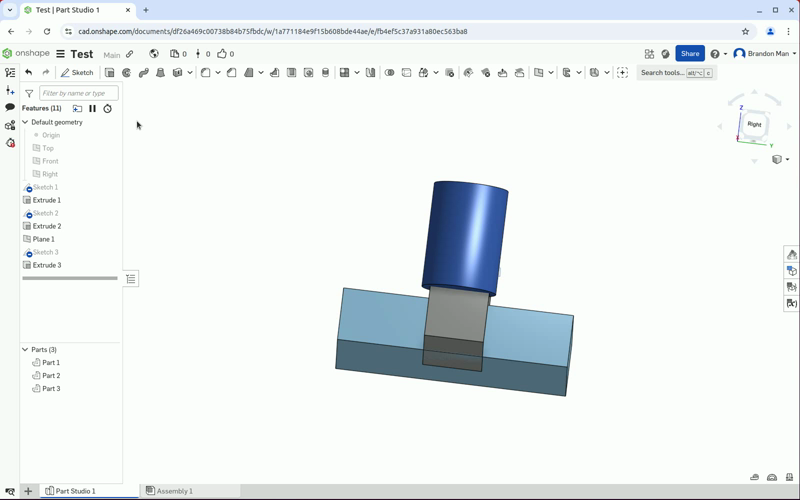
key(right, 3)
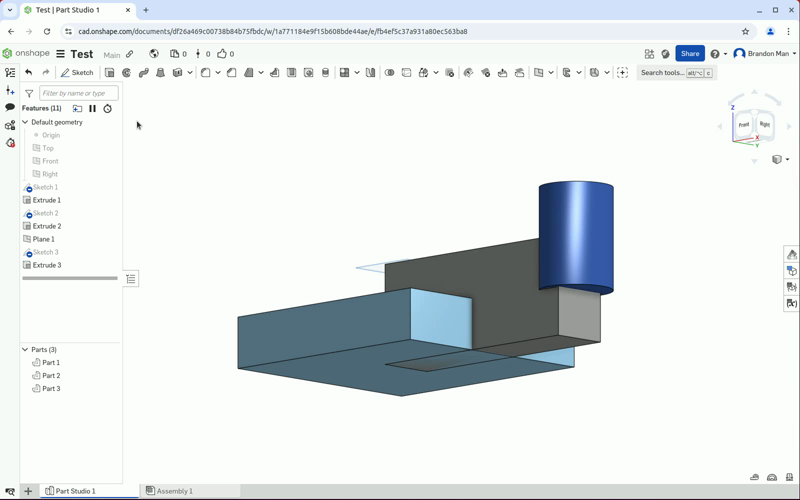
key(down, 3)
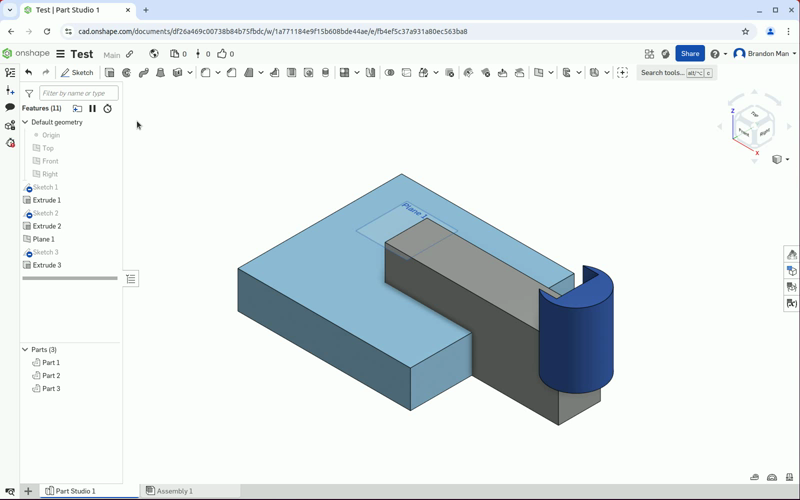
mouse_move(73, 189)
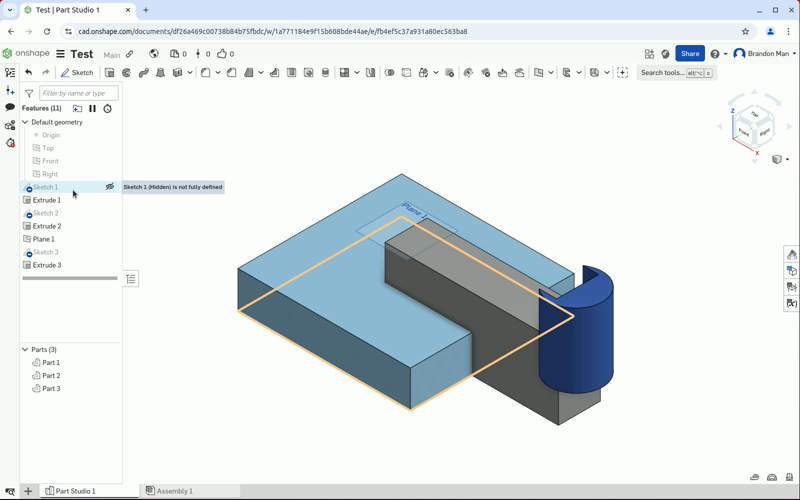
click(73, 189)